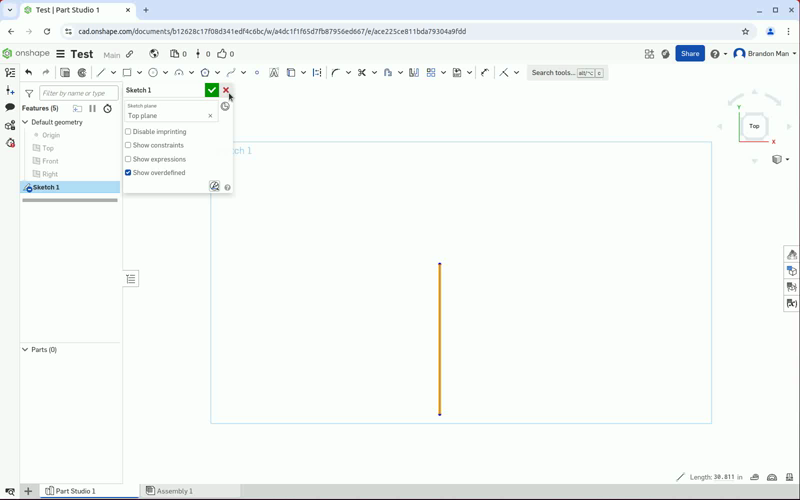
key(shift+h)
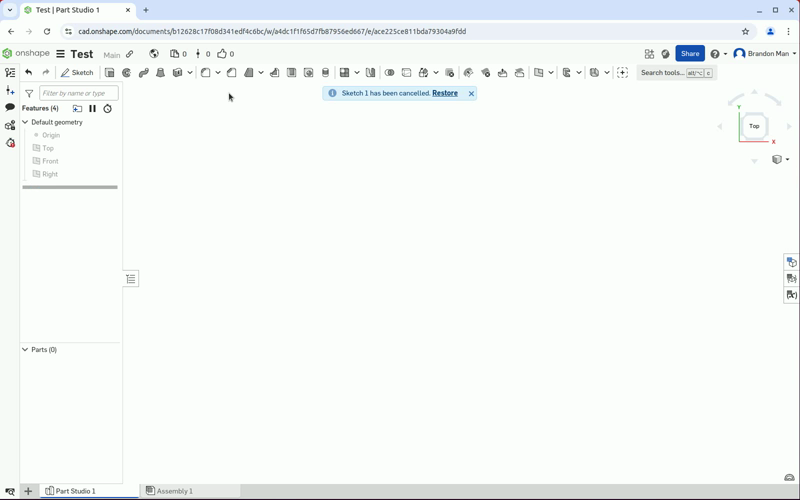
mouse_move(73, 352)
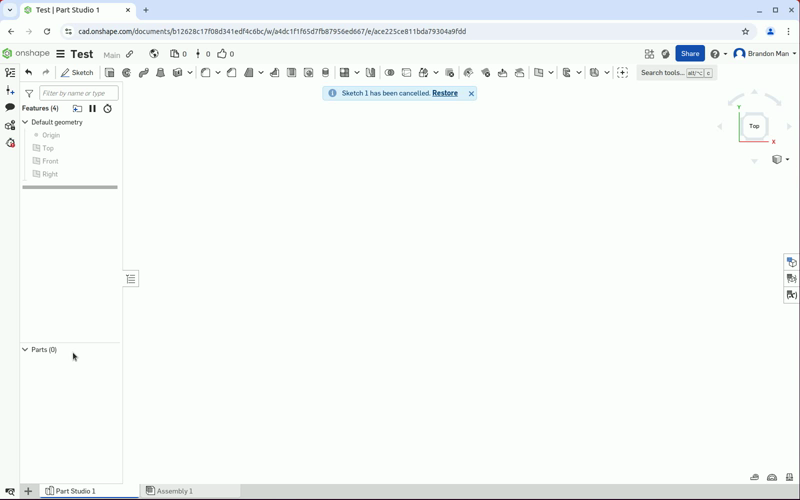
key(y)
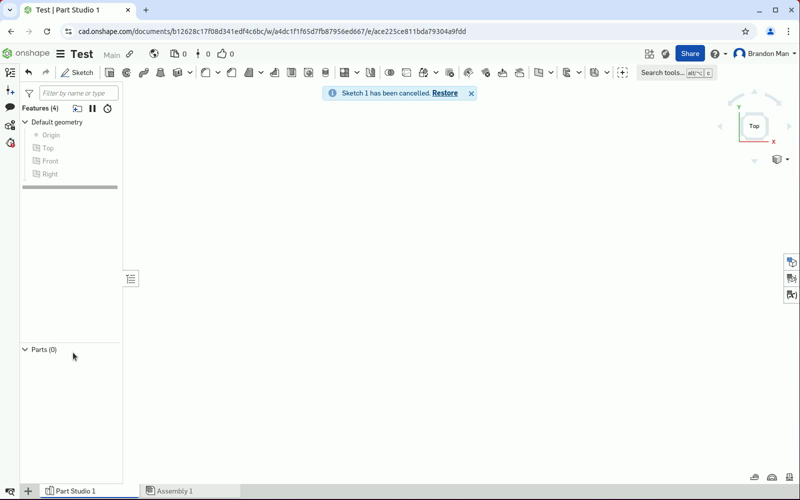
key(shift+p)
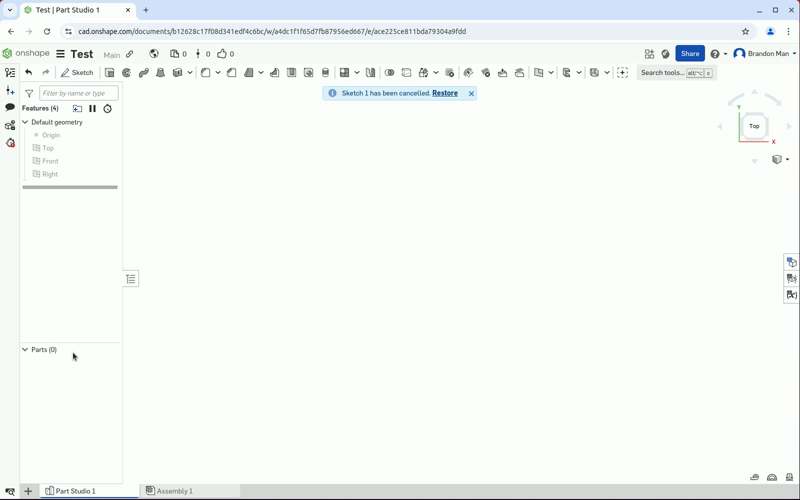
key(space)
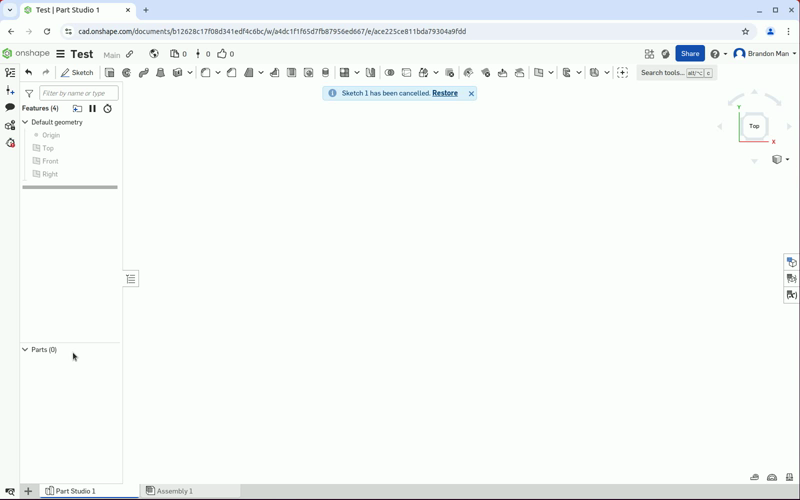
key_down(shift)
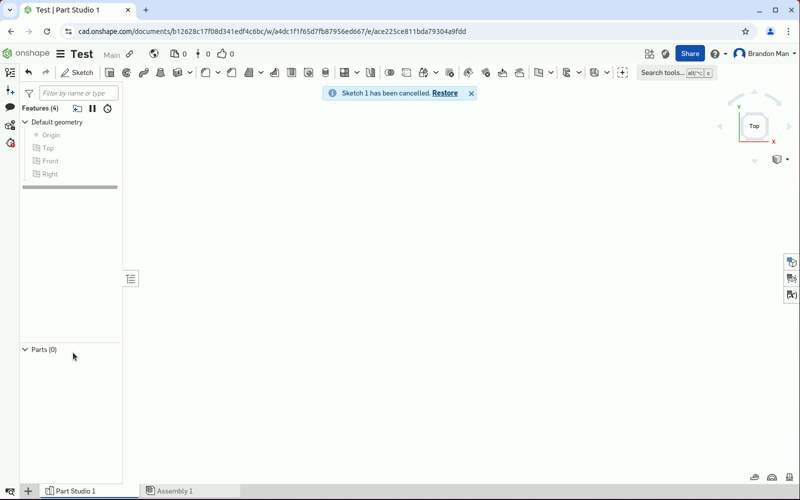
key(up)
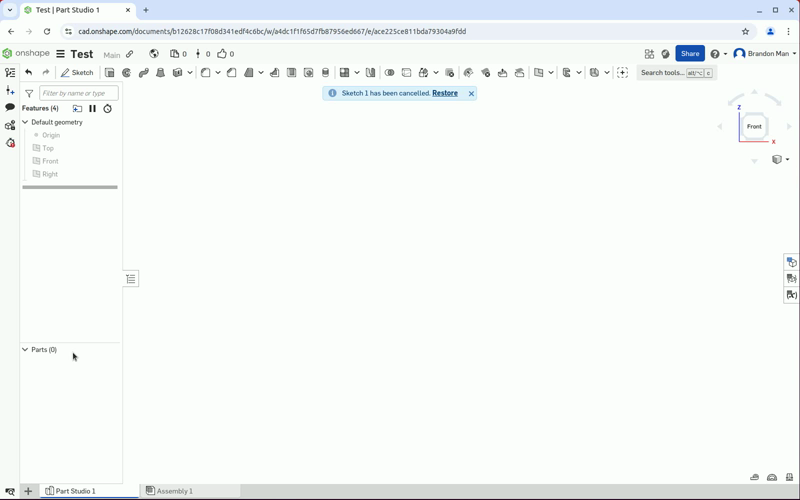
key_up(shift)
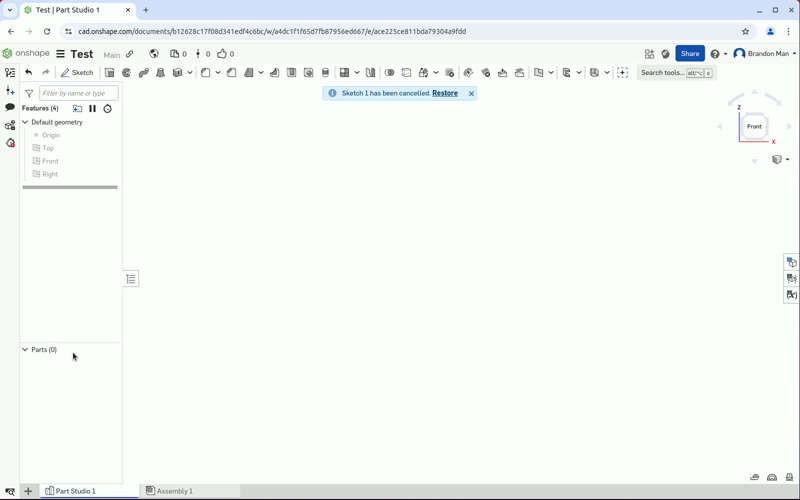
mouse_move(73, 352)
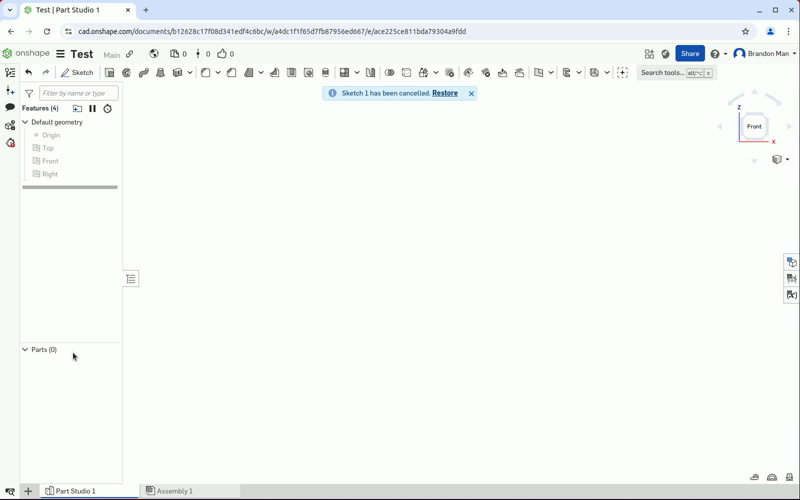
key(shift+y)
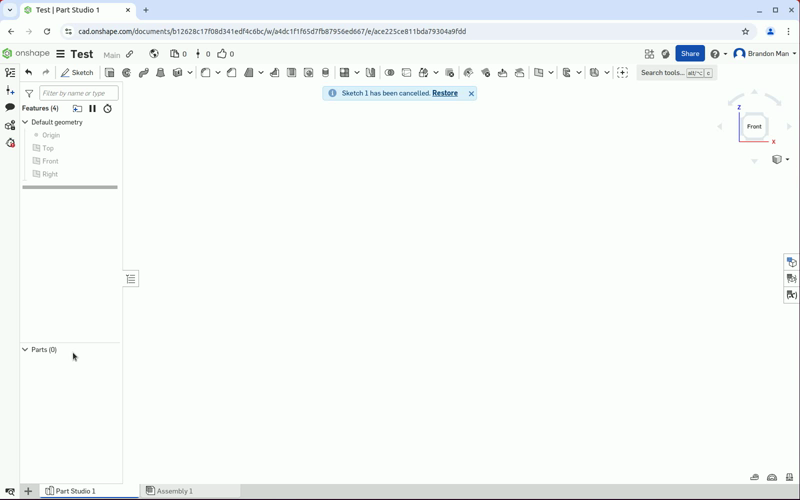
key(shift+s)
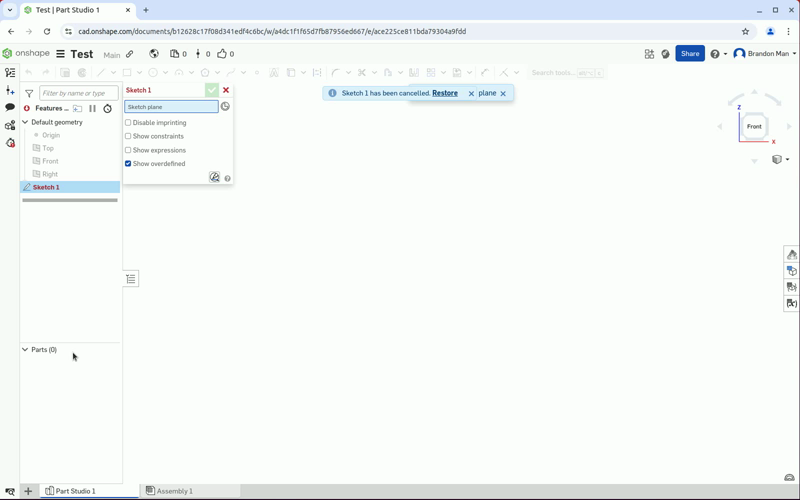
mouse_move(73, 163)
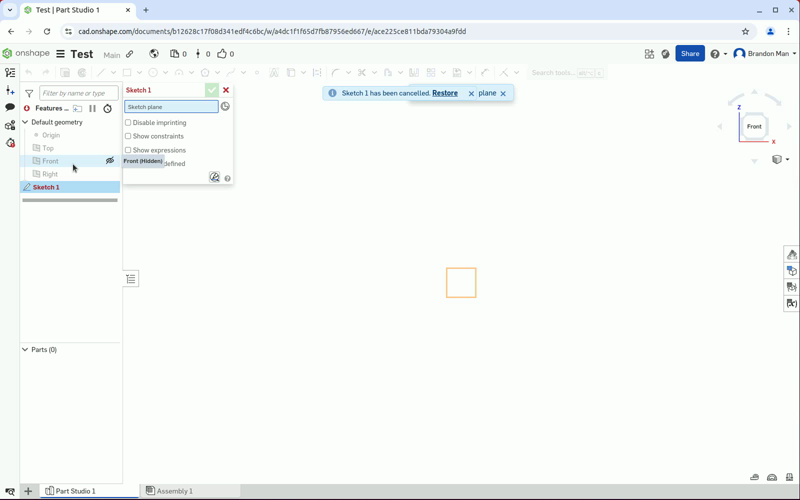
click(73, 163)
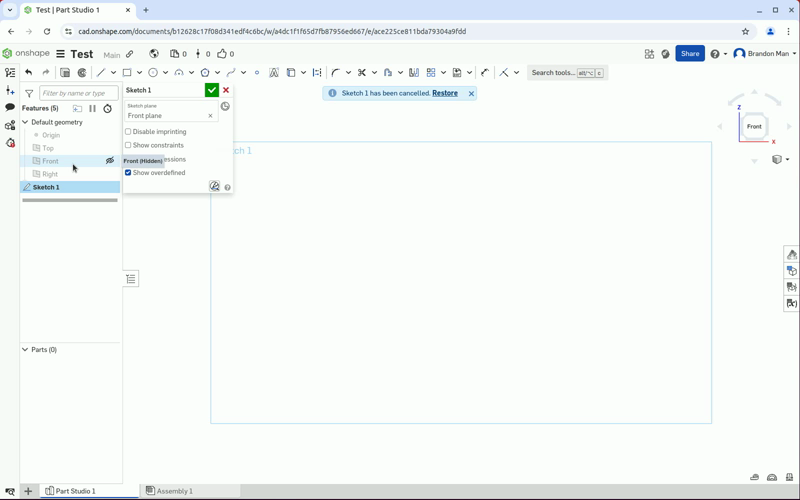
mouse_move(73, 352)
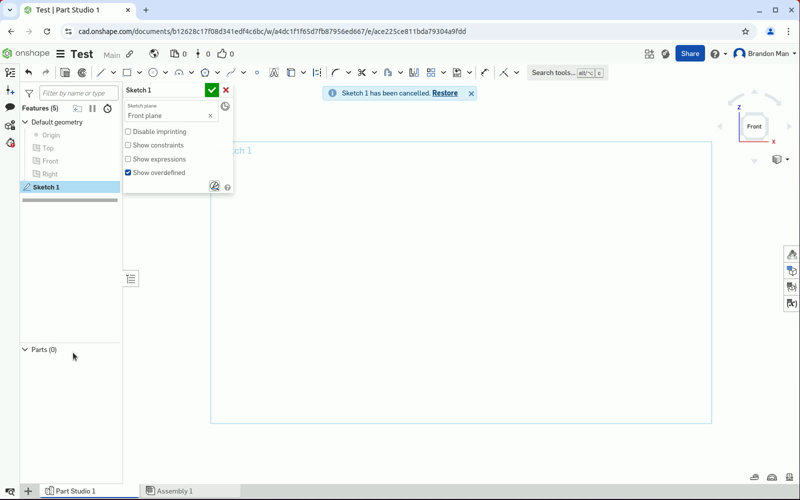
key(y)
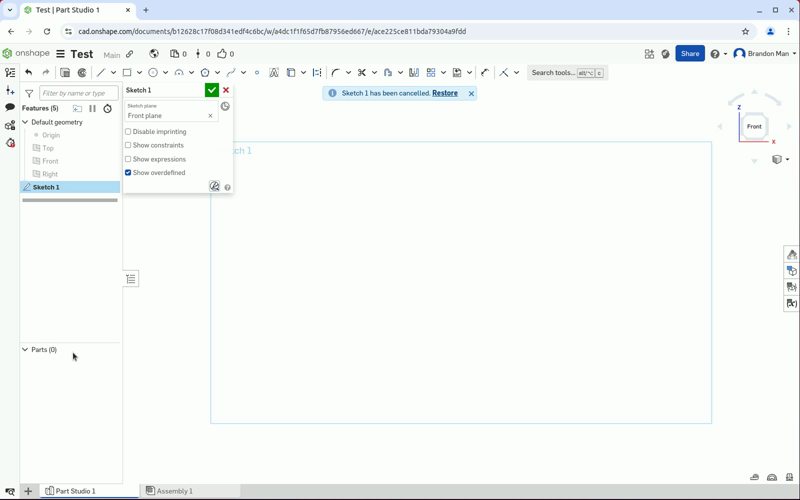
key(l)
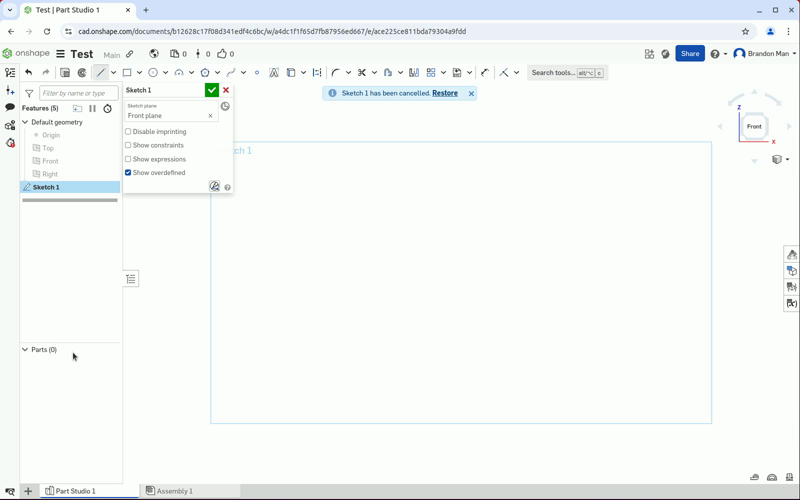
key_down(shift)
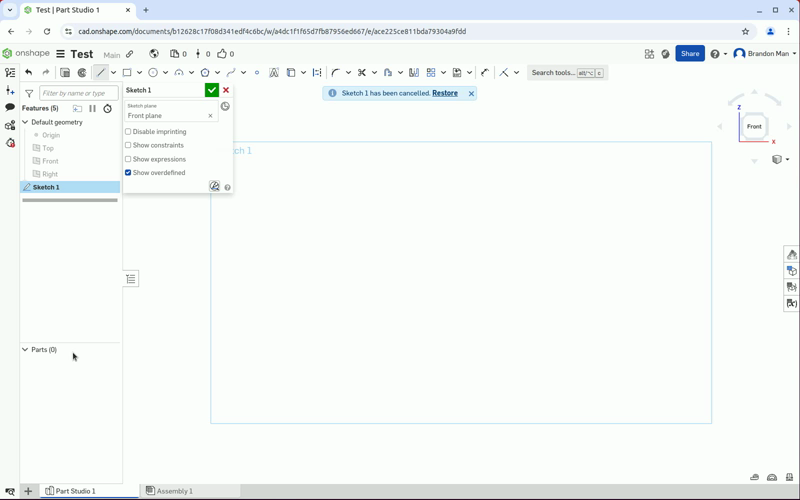
mouse_move(460, 282)
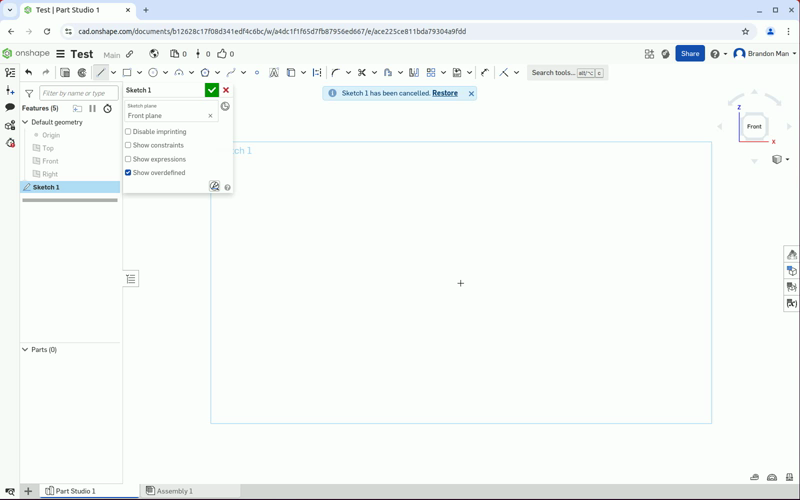
click(460, 282)
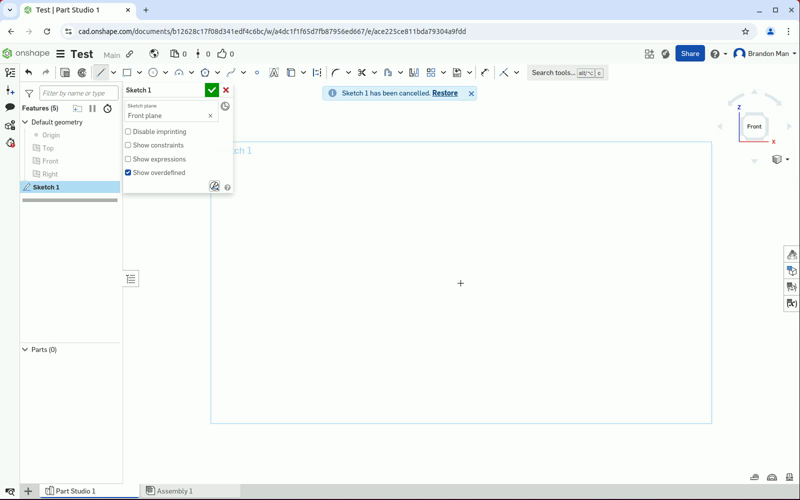
key_up(shift)
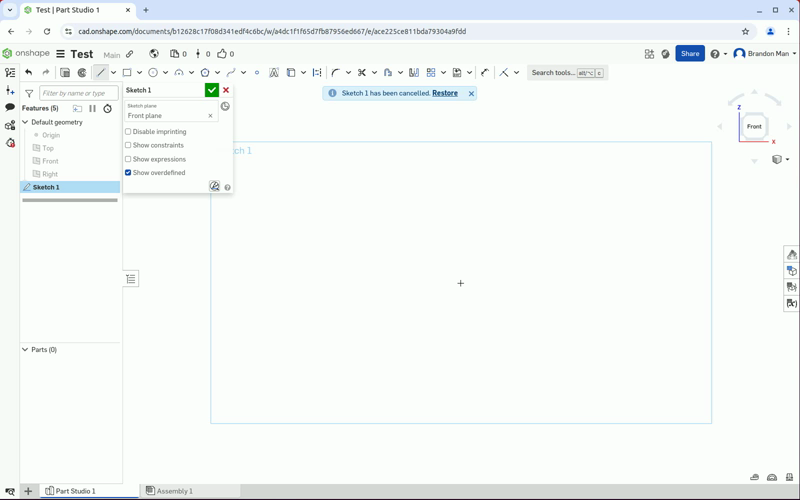
key_down(shift)
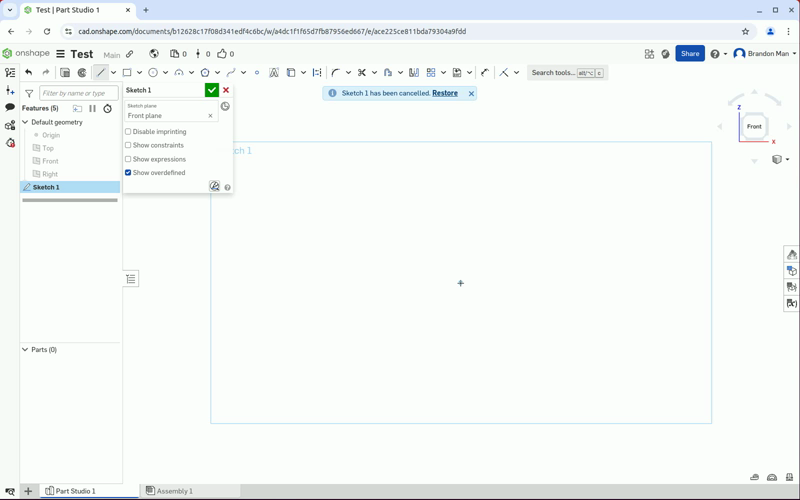
mouse_move(573, 282)
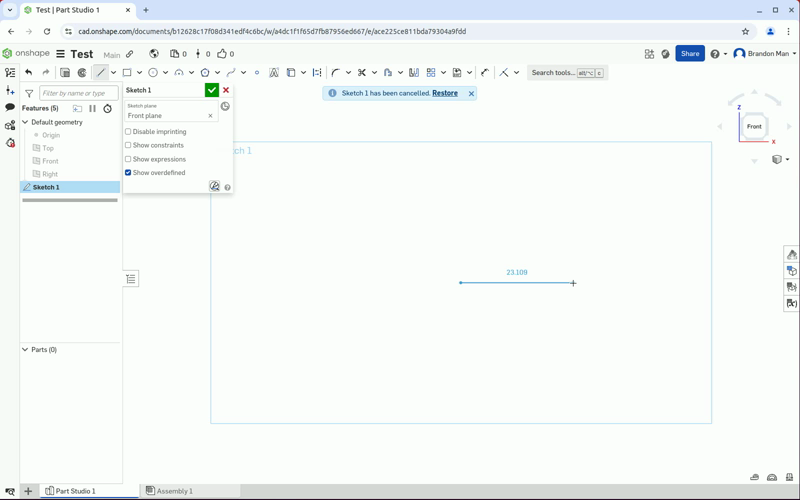
click(573, 282)
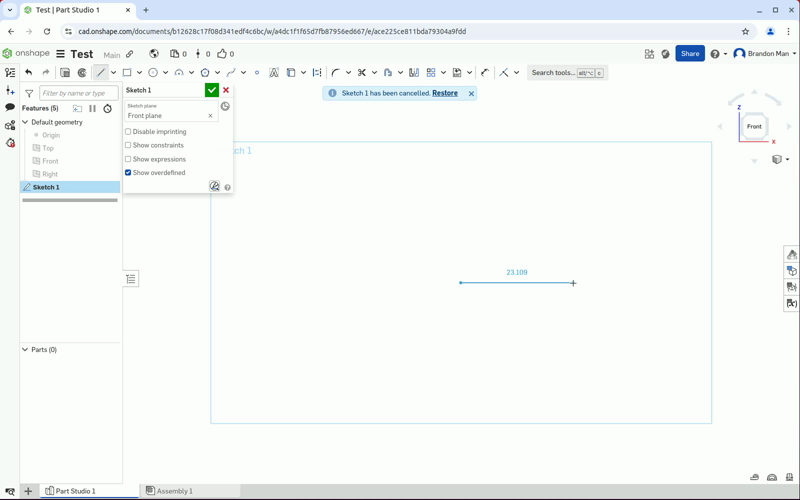
key_up(shift)
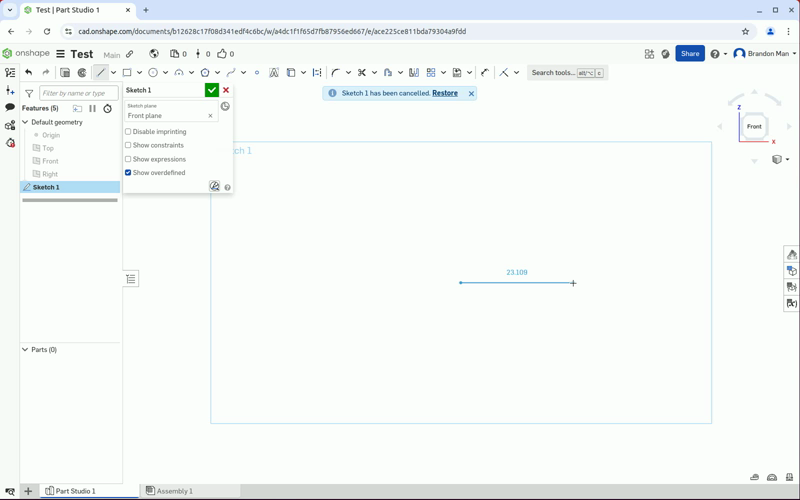
key_down(shift)
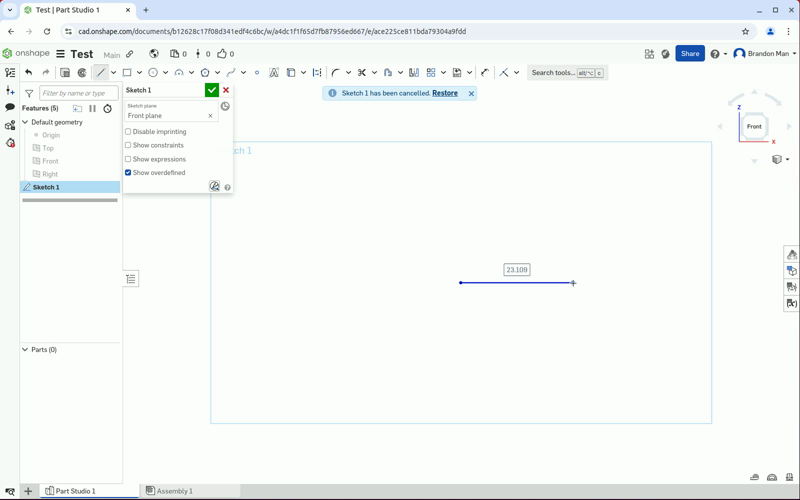
mouse_move(573, 170)
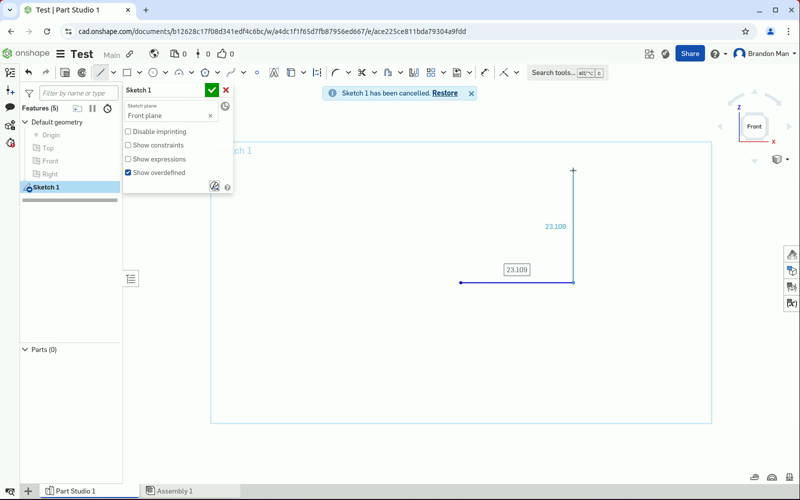
click(573, 170)
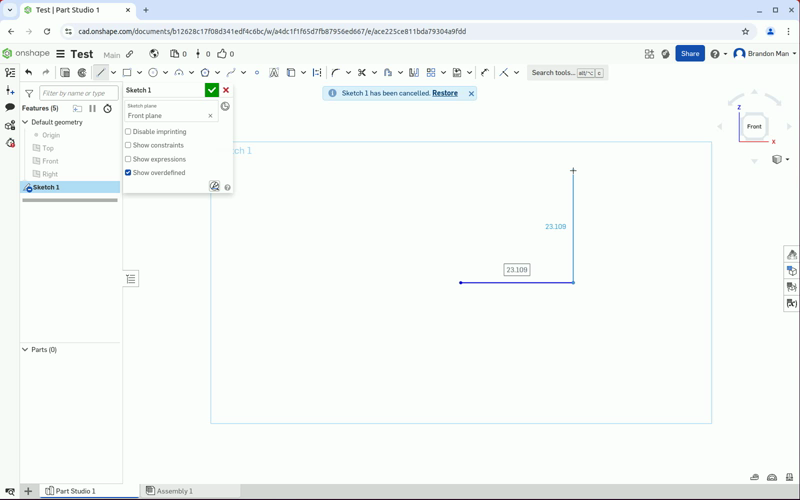
key_up(shift)
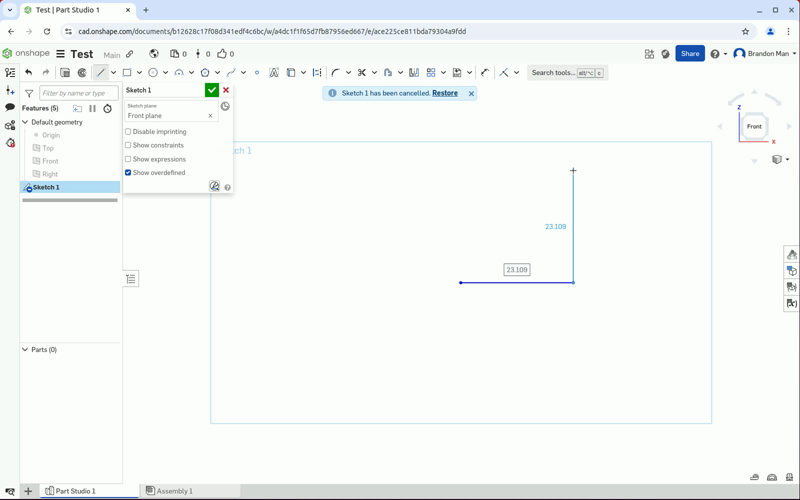
key_down(shift)
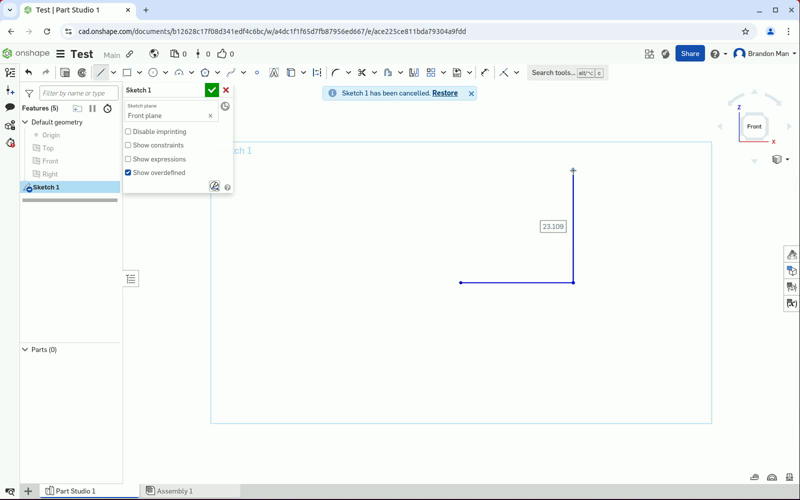
mouse_move(460, 170)
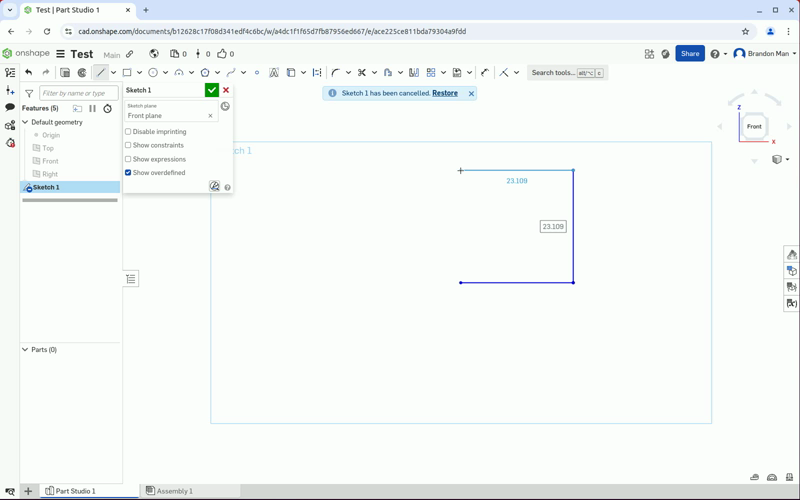
click(460, 170)
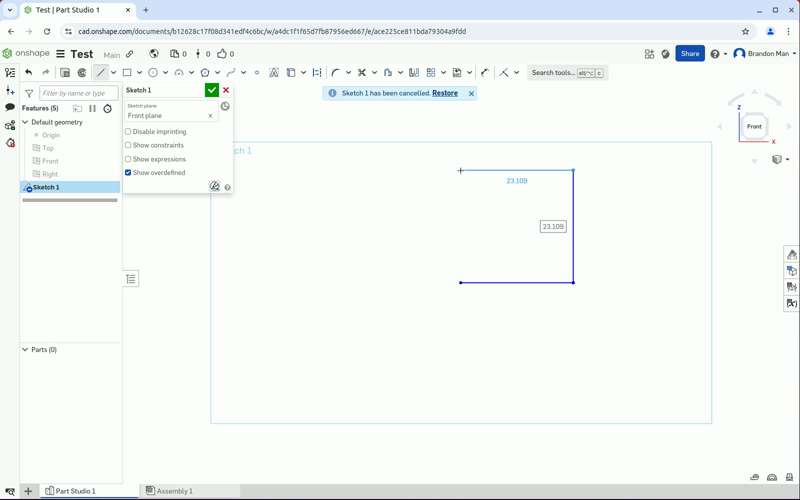
key_up(shift)
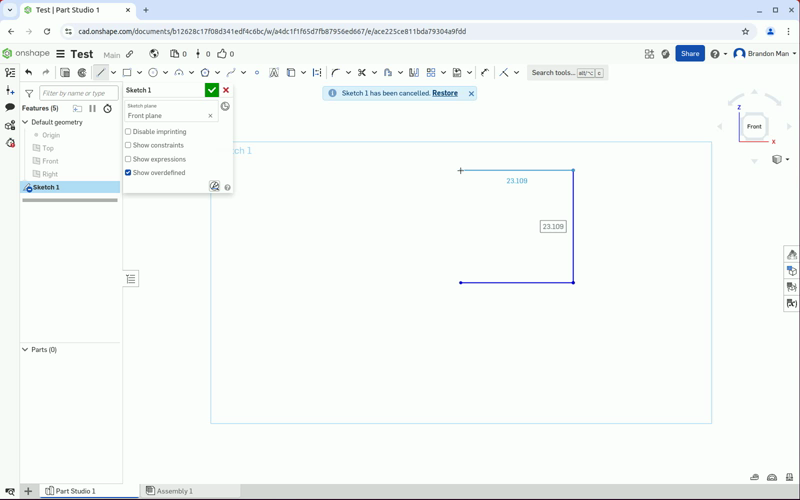
key_down(shift)
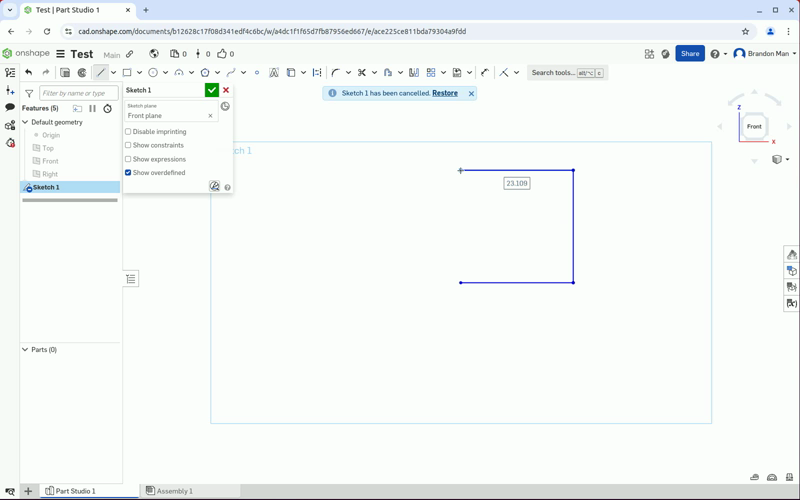
mouse_move(460, 282)
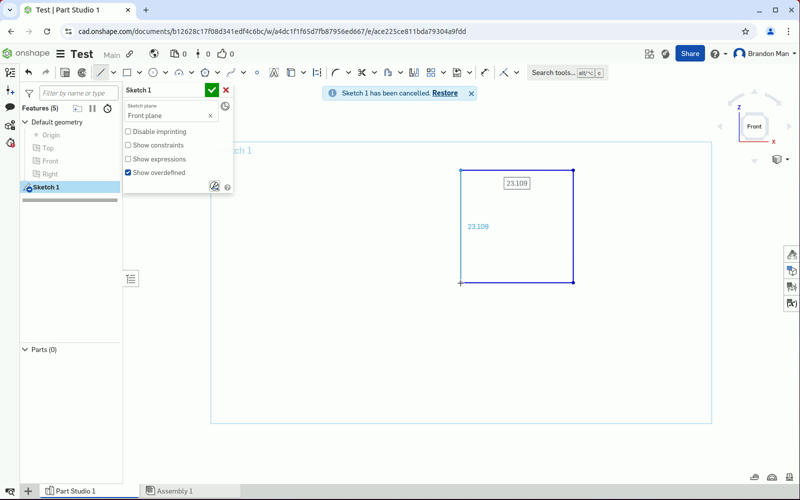
key_up(shift)
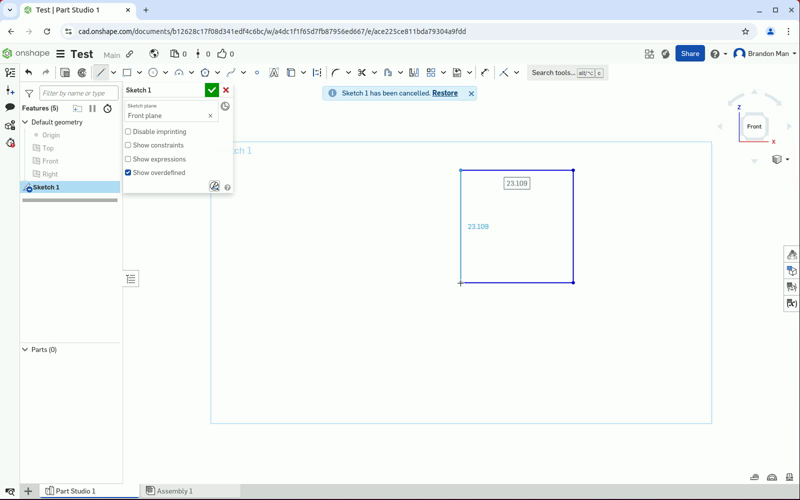
click(460, 282)
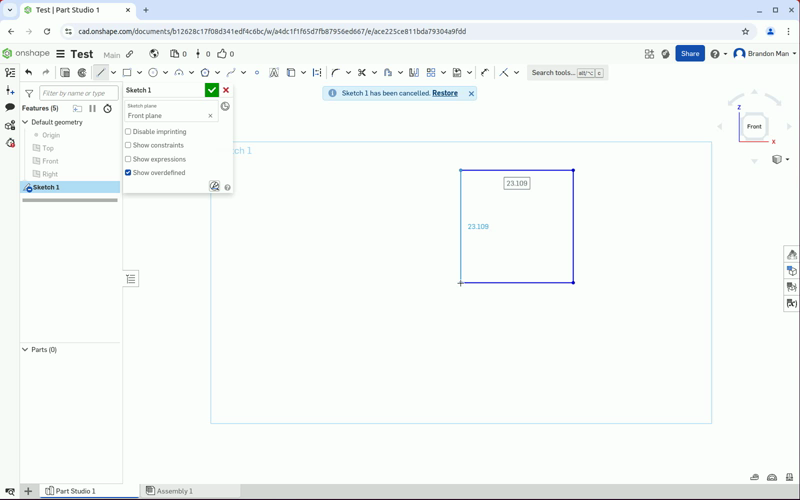
key(esc)
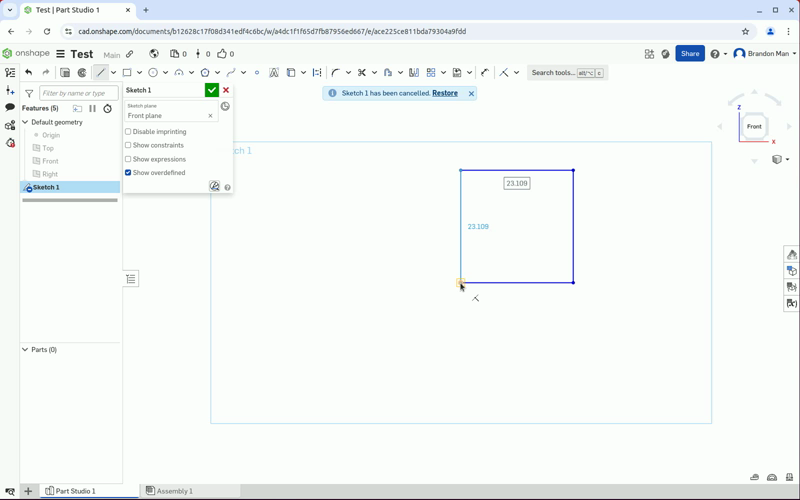
mouse_move(540, 208)
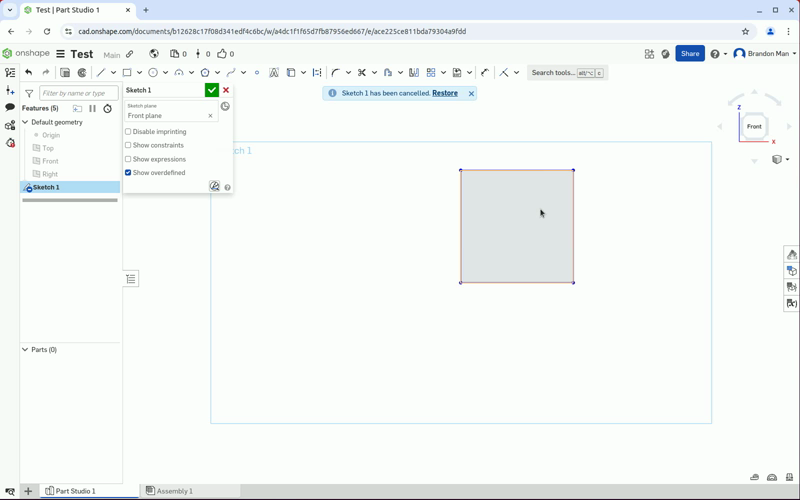
click(540, 208)
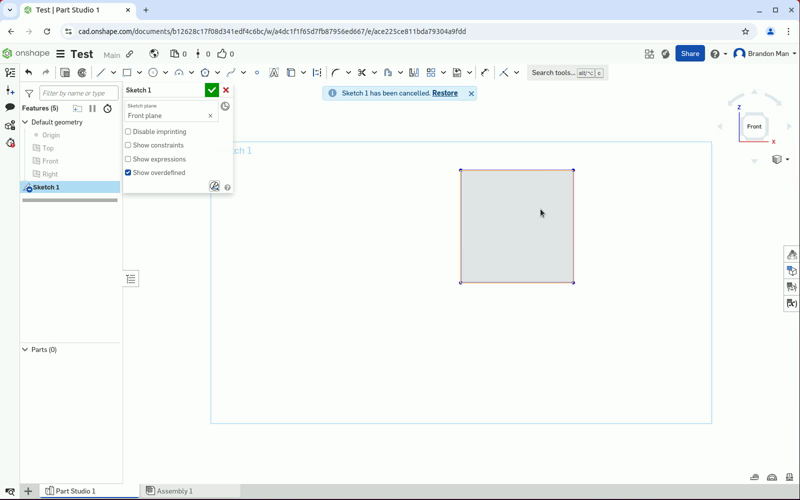
mouse_move(73, 352)
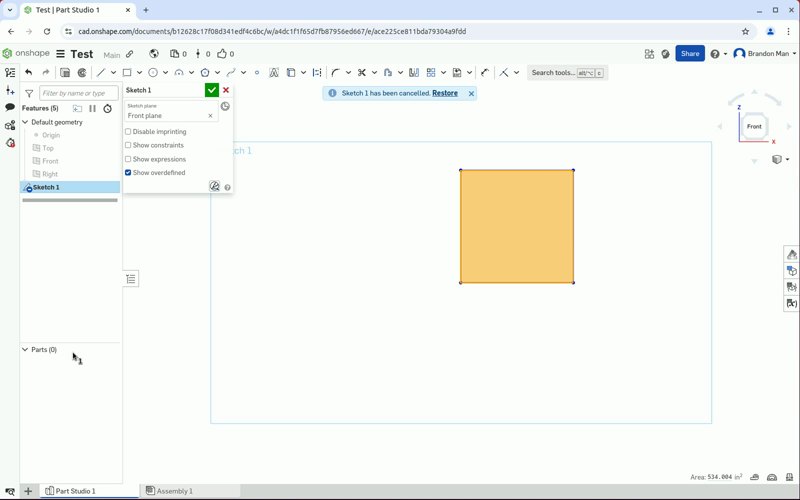
key(shift+y)
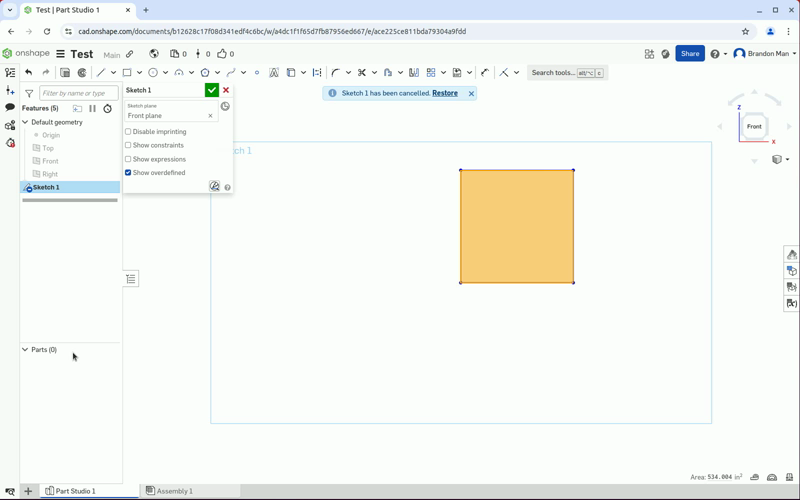
key(shift+e)
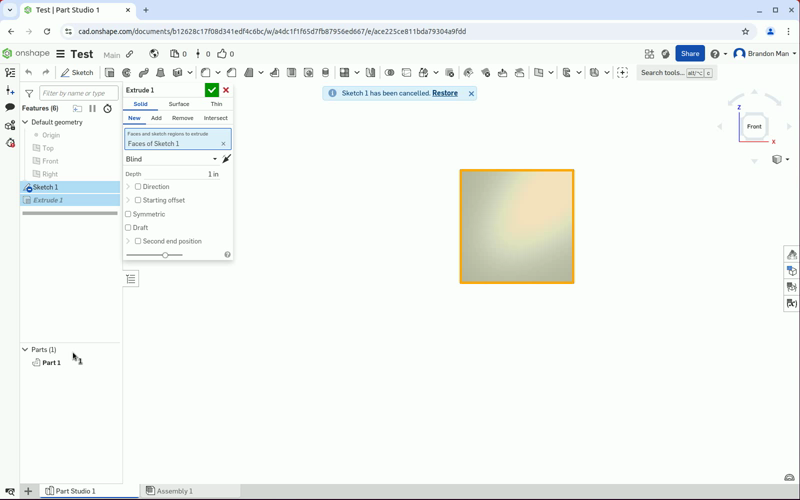
mouse_move(143, 106)
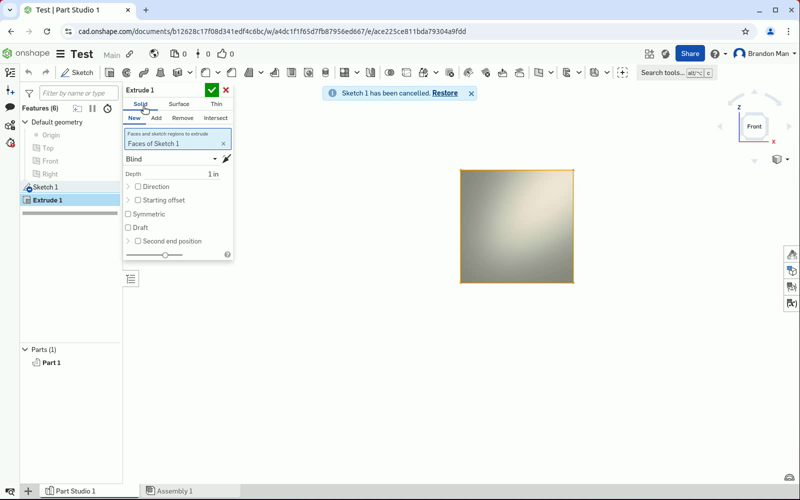
click(143, 106)
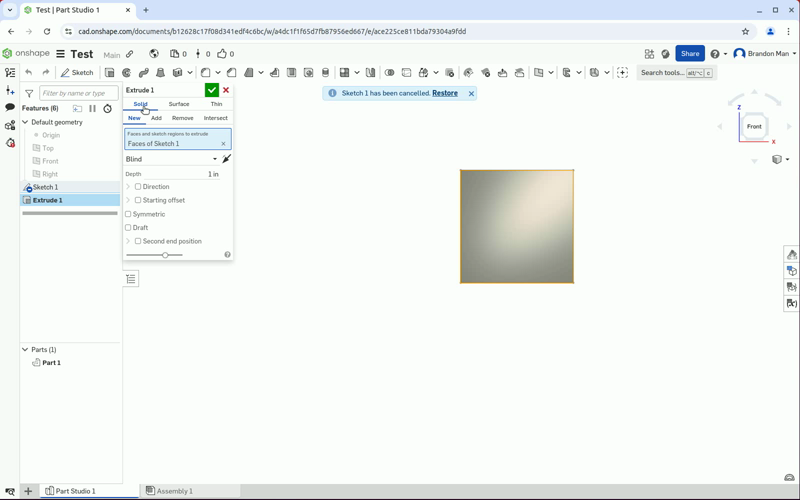
mouse_move(137, 120)
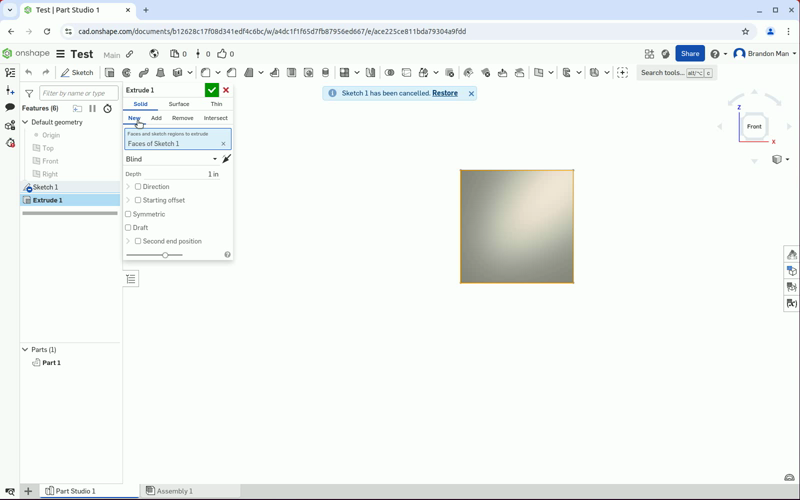
click(137, 120)
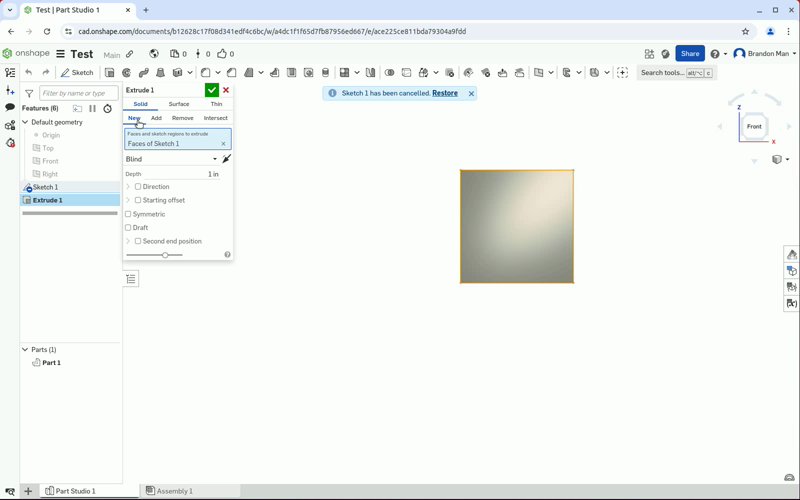
key(tab, 4)
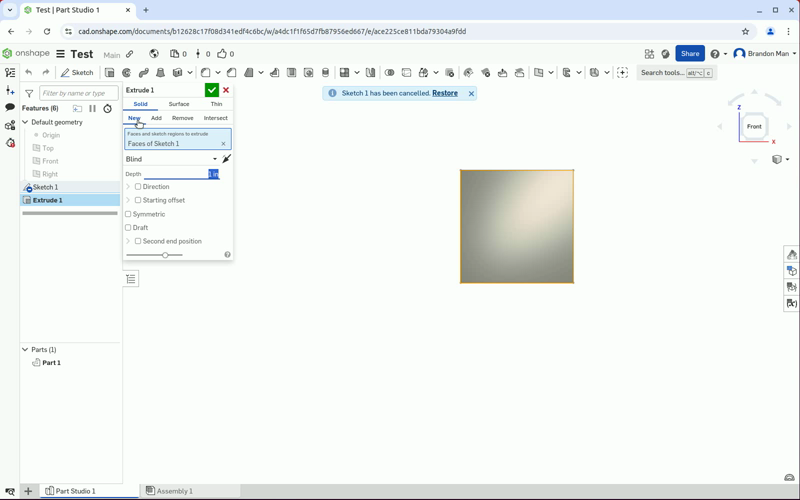
text(0.722)
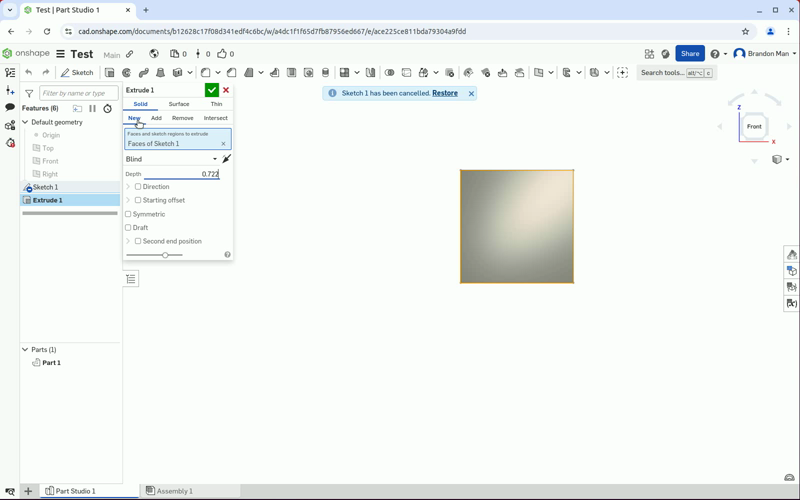
key(enter)
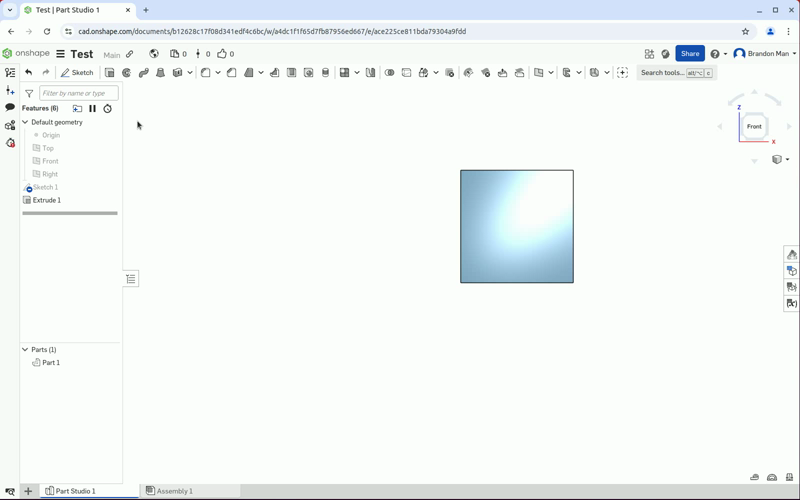
key(shift+h)
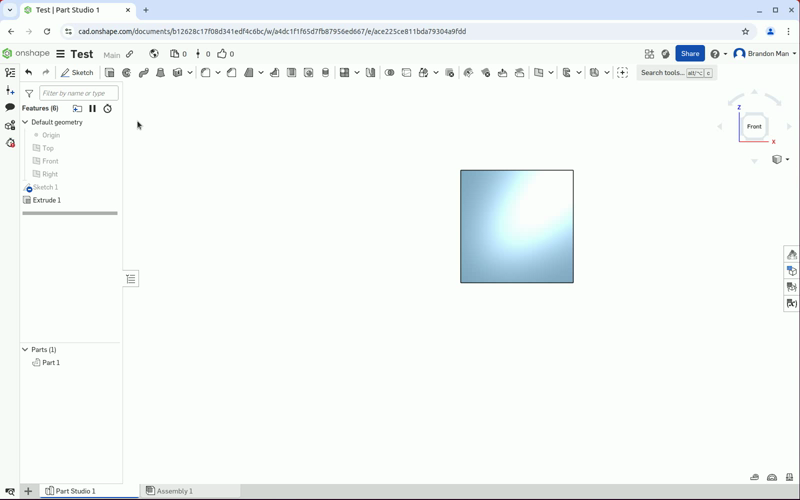
key(shift+h)
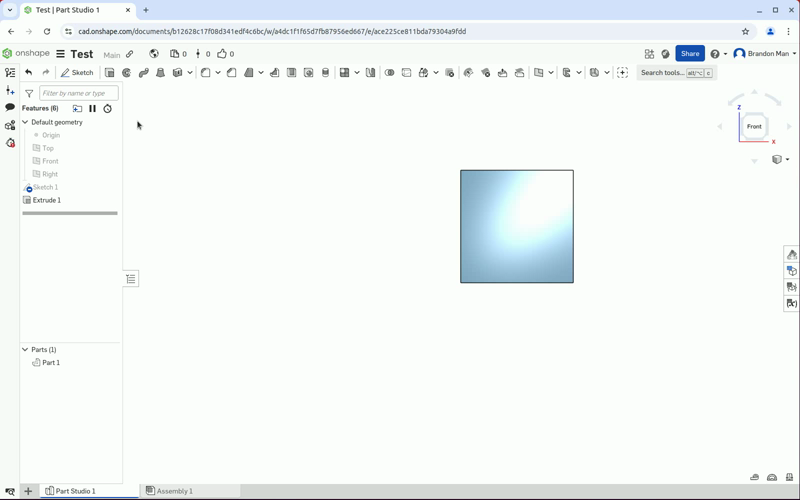
mouse_move(73, 189)
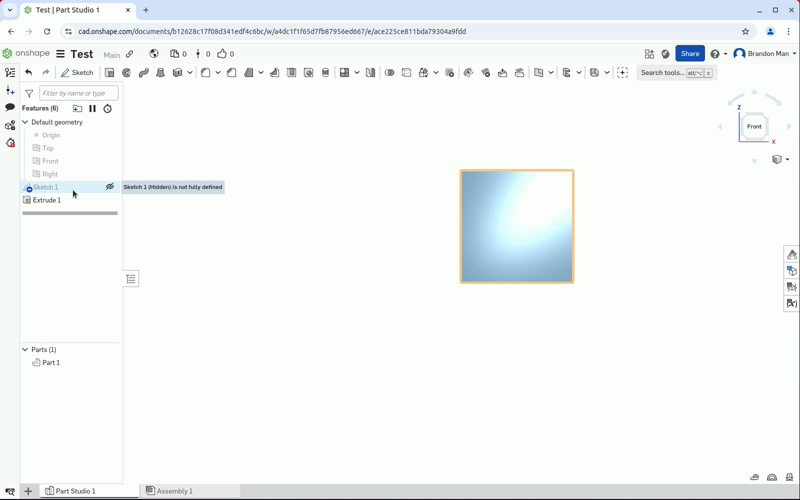
click(73, 189)
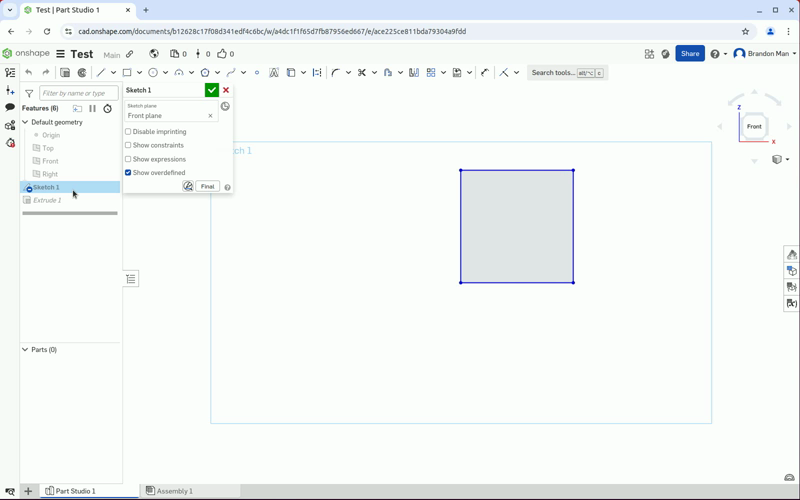
mouse_move(229, 92)
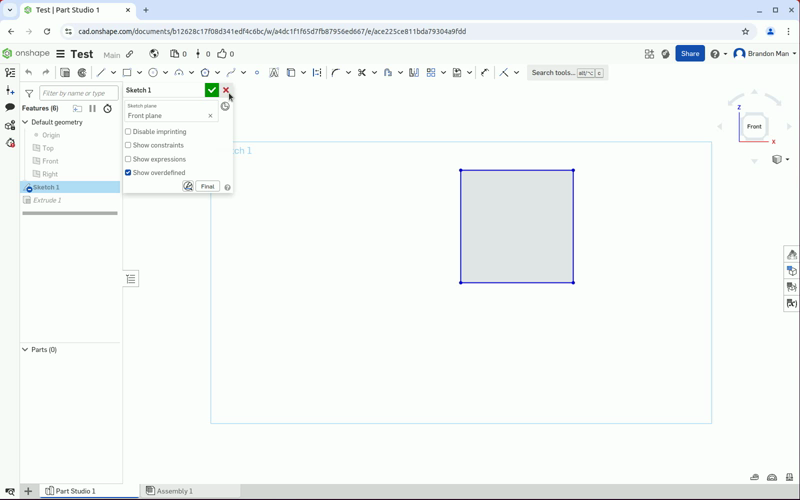
click(229, 92)
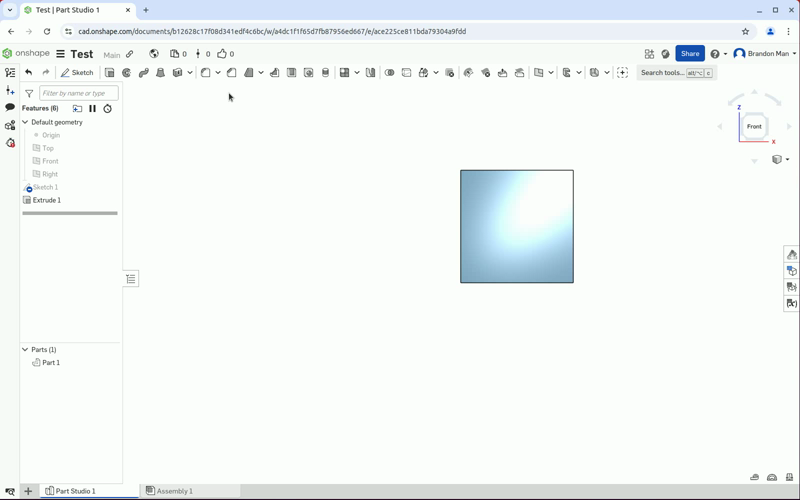
mouse_move(541, 75)
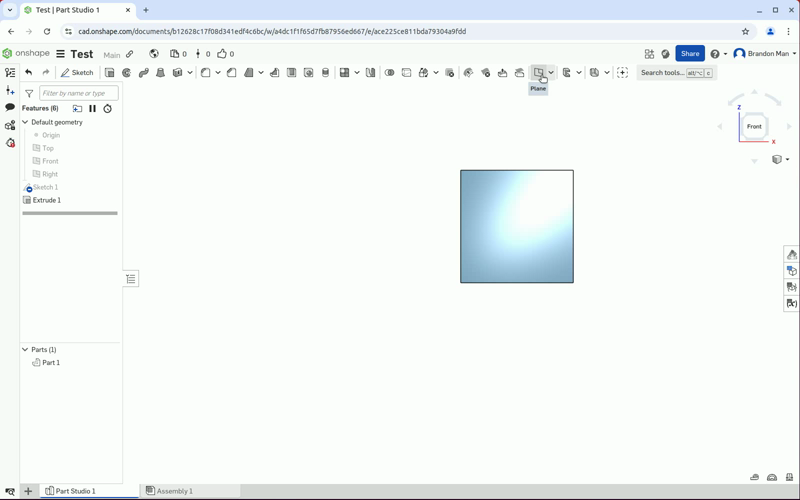
click(541, 75)
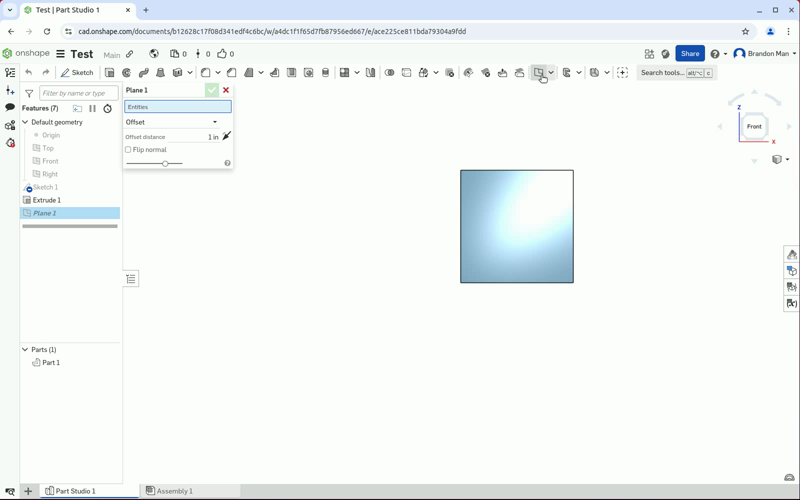
mouse_move(73, 163)
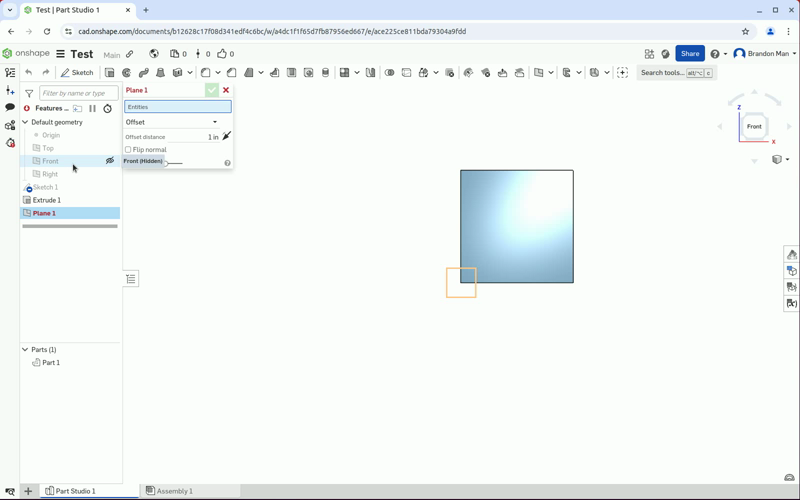
click(73, 163)
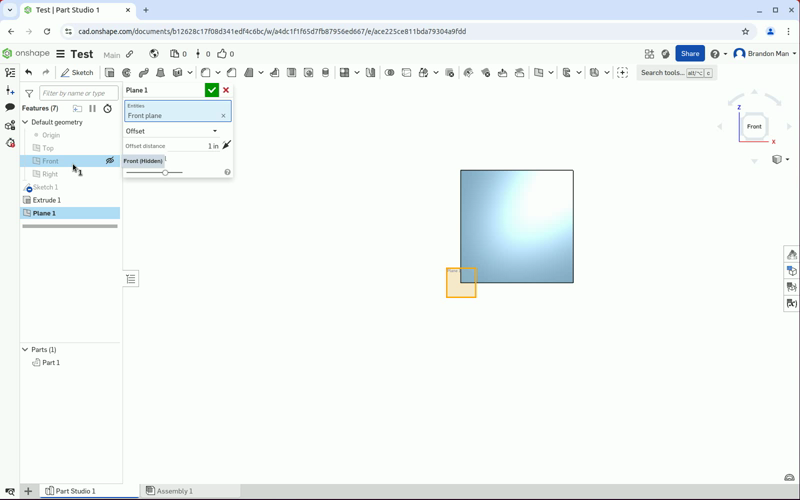
key(tab, 2)
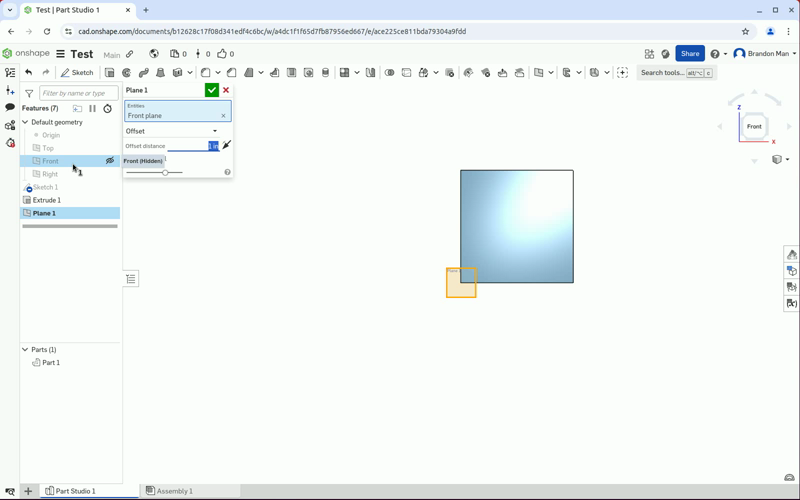
text(0.709)
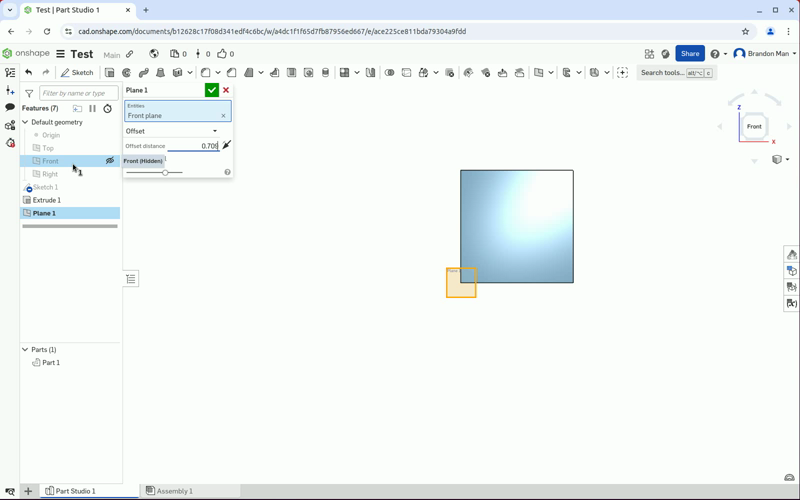
key(enter, 2)
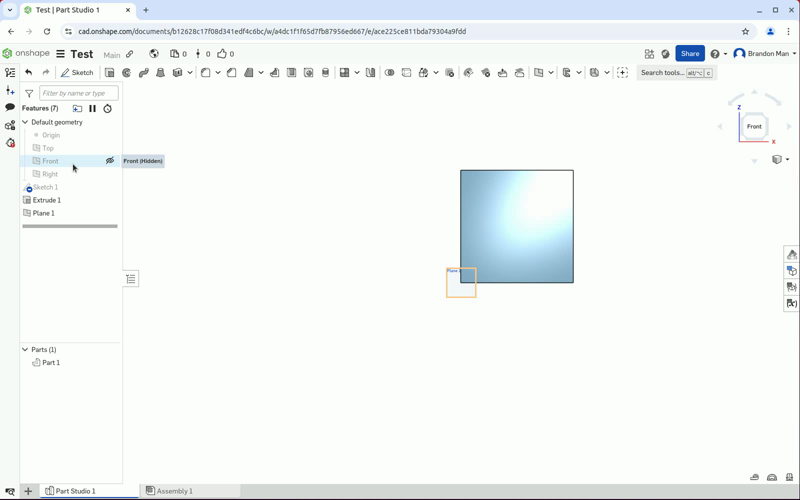
key(shift+s)
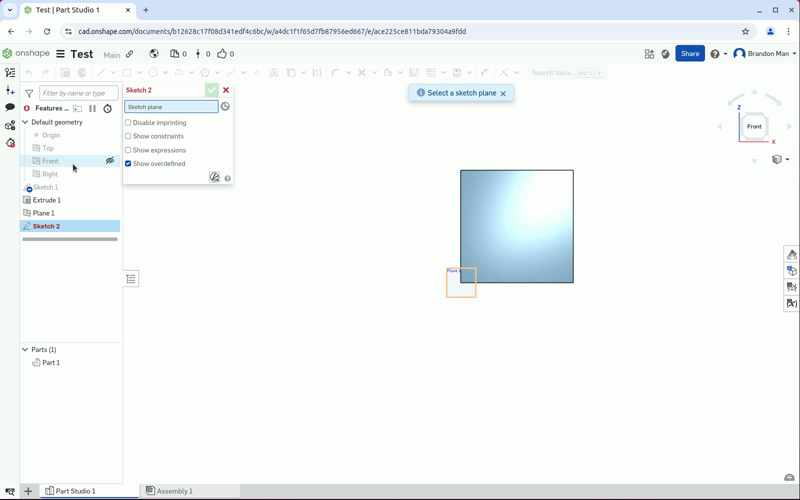
mouse_move(73, 215)
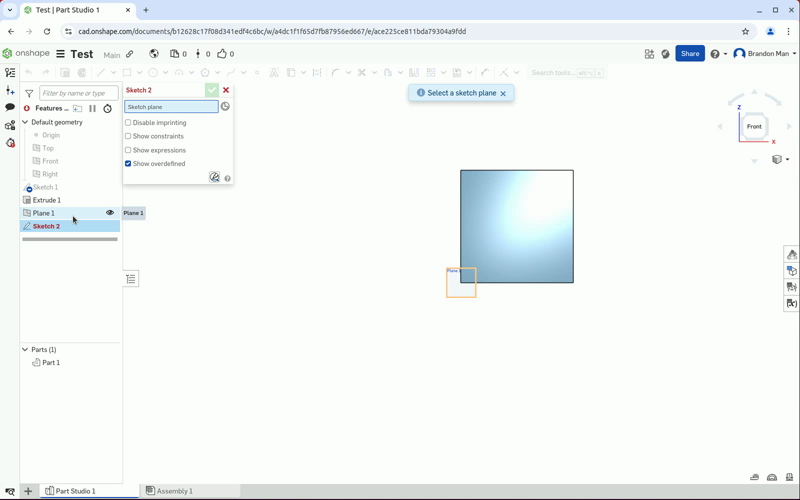
click(73, 215)
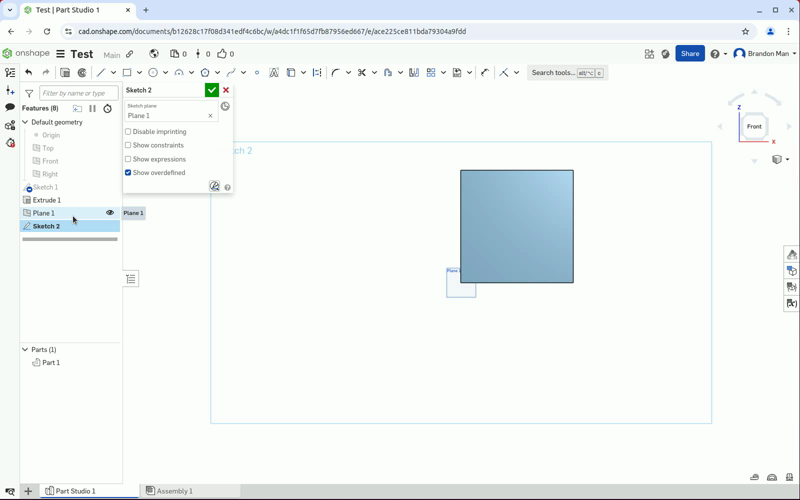
mouse_move(73, 352)
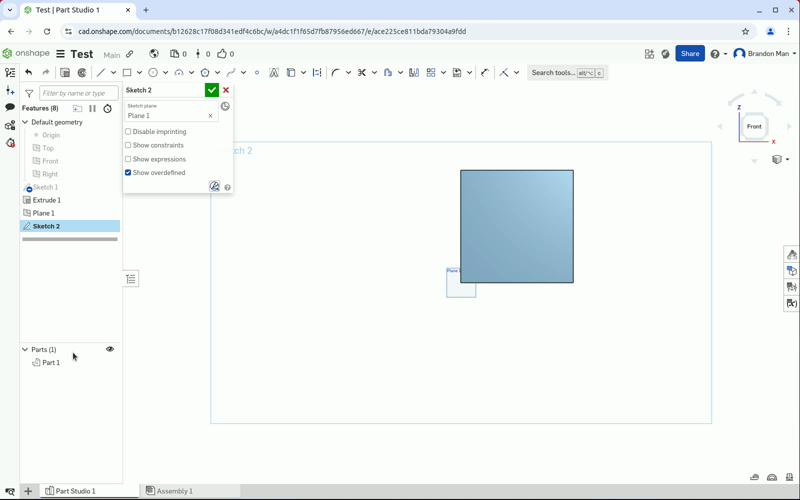
key(y)
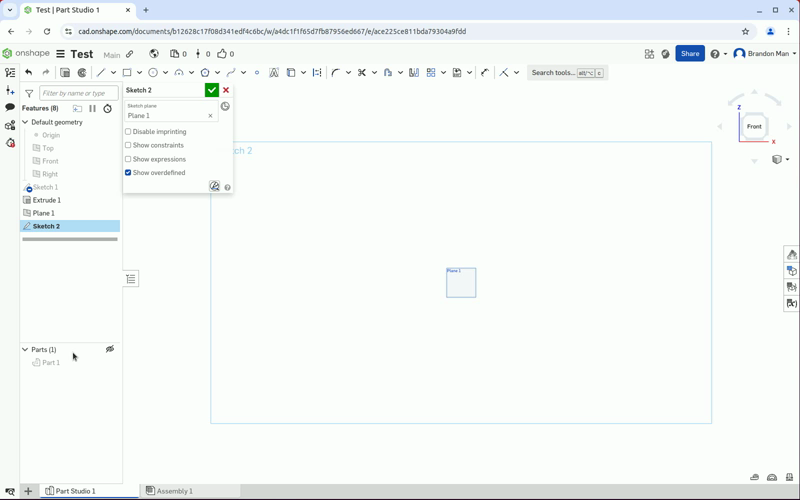
key(a)
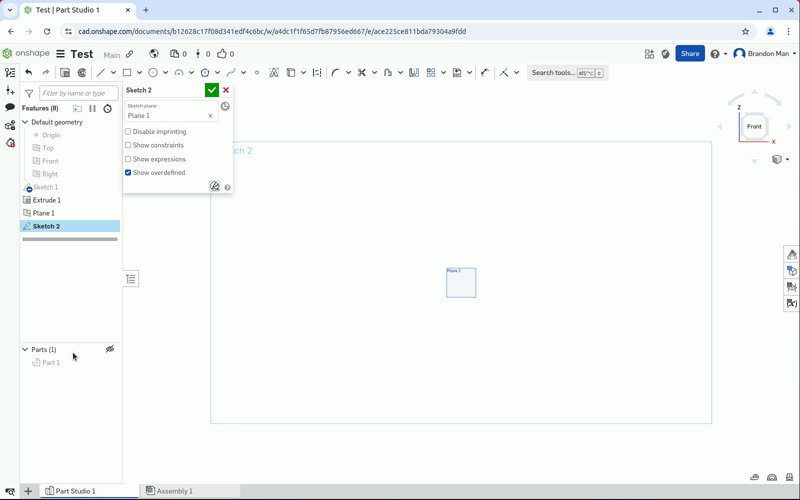
key_down(shift)
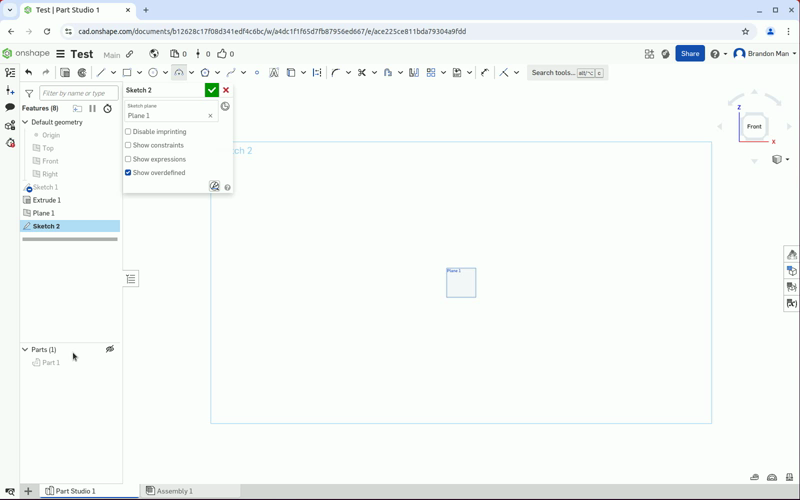
mouse_move(464, 267)
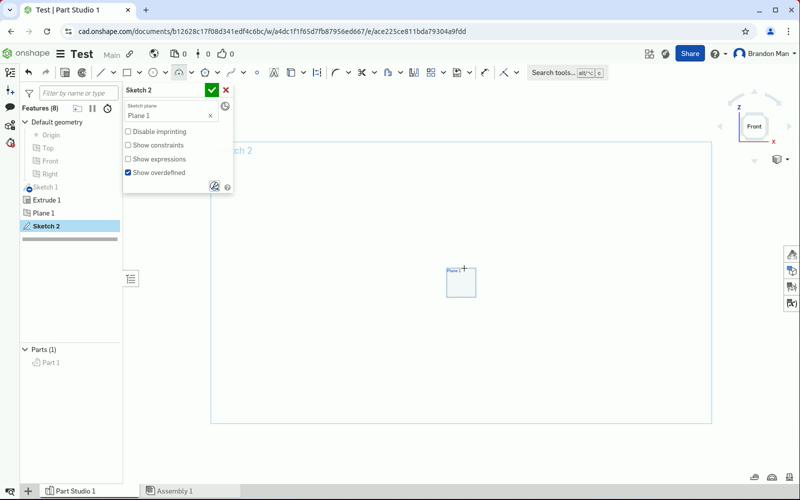
click(464, 267)
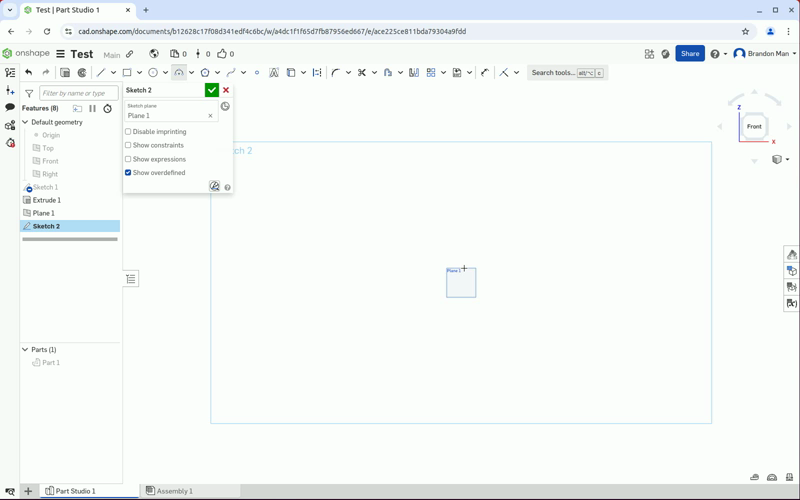
key_up(shift)
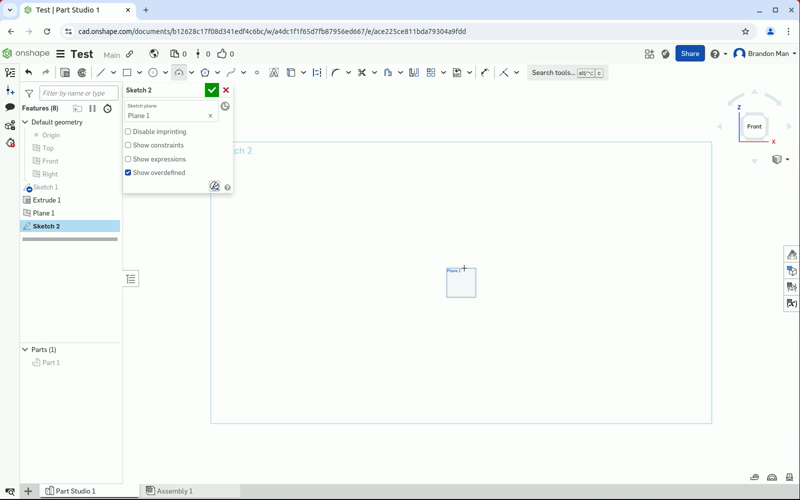
key_down(shift)
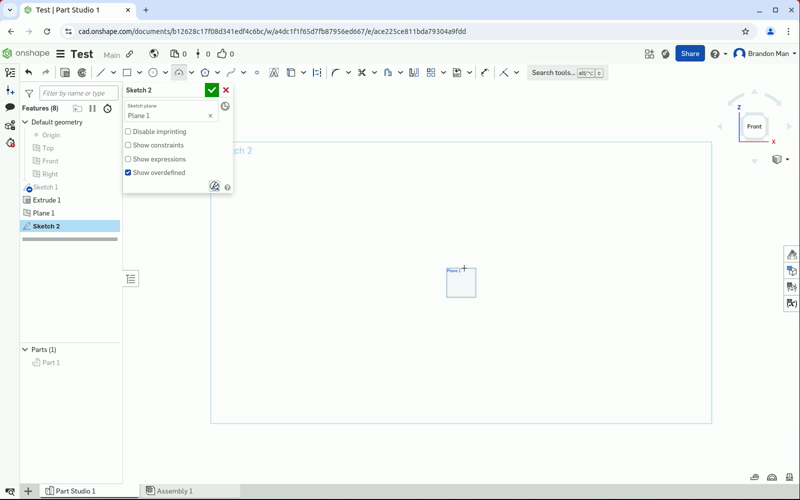
mouse_move(475, 278)
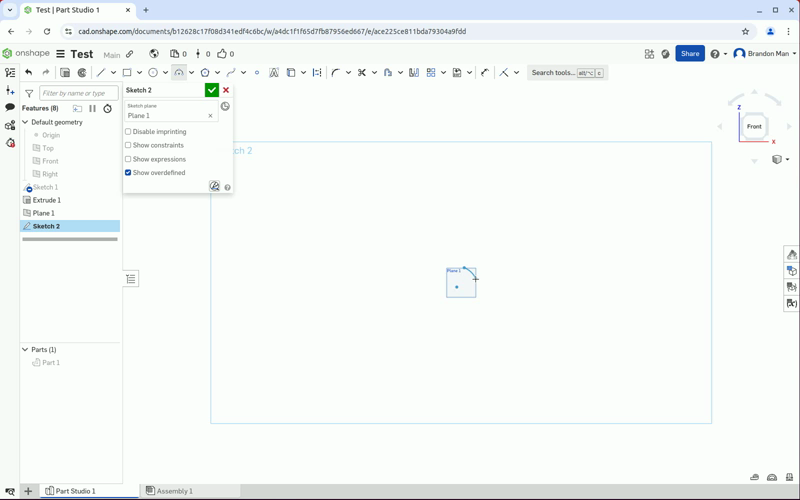
click(475, 278)
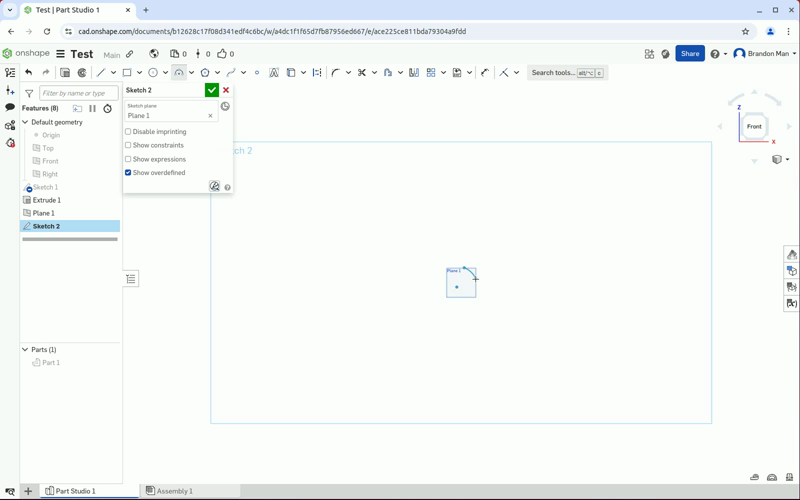
mouse_move(467, 275)
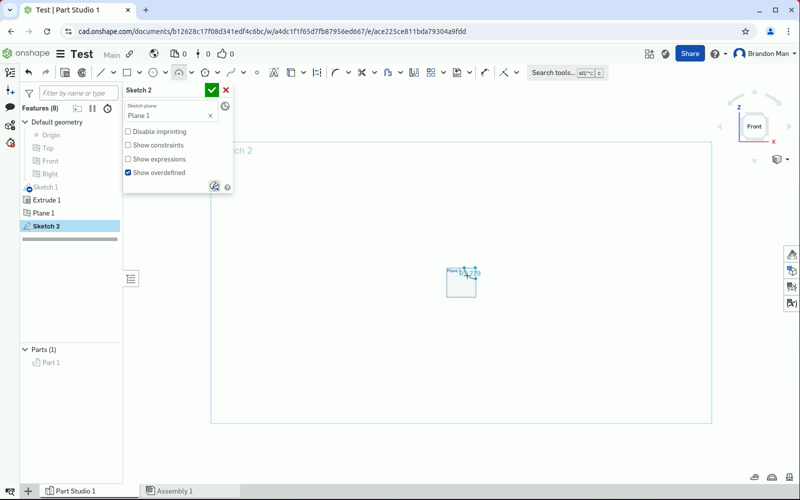
click(467, 275)
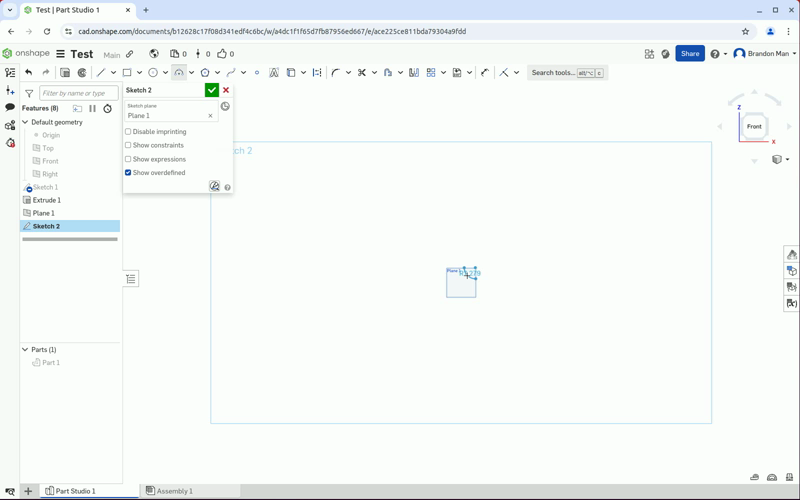
key_up(shift)
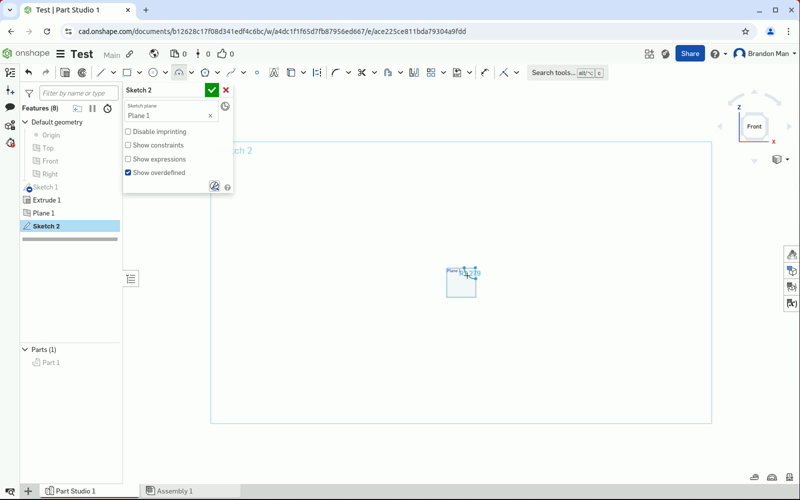
key(esc)
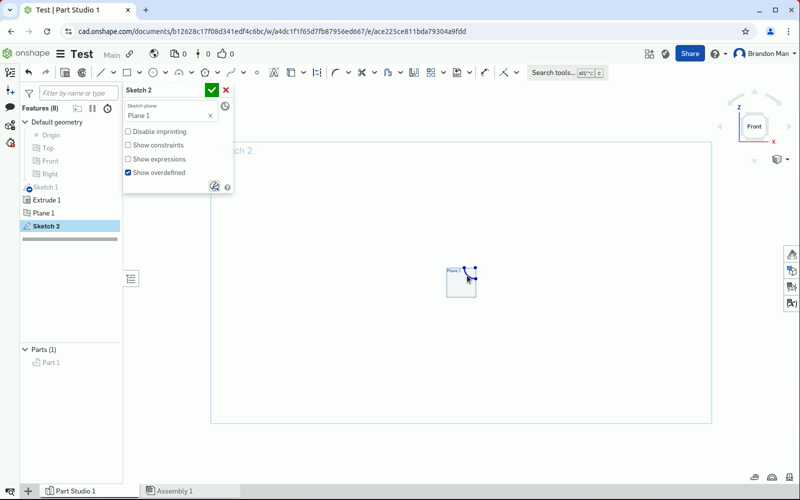
key(l)
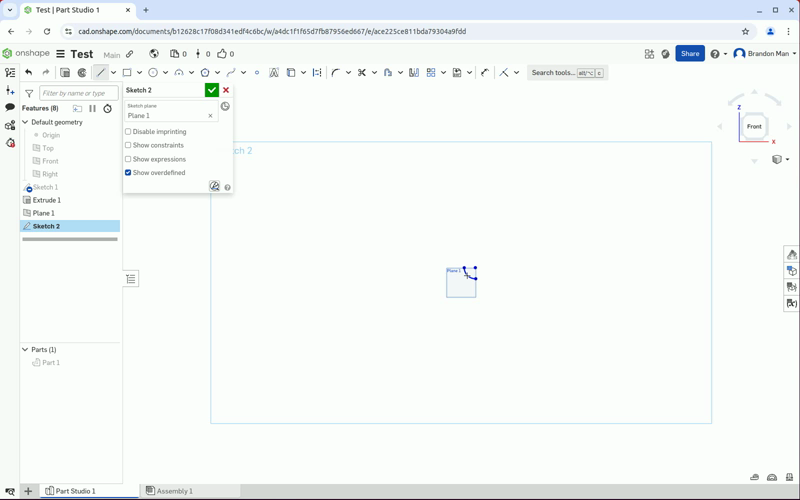
mouse_move(475, 278)
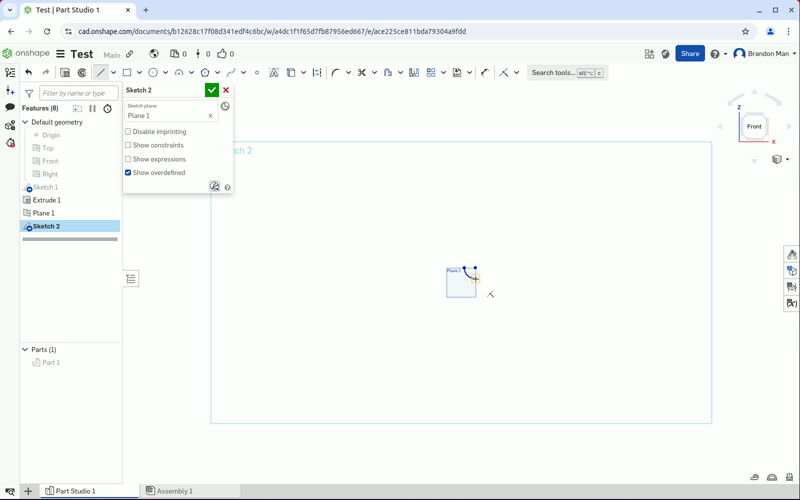
click(475, 278)
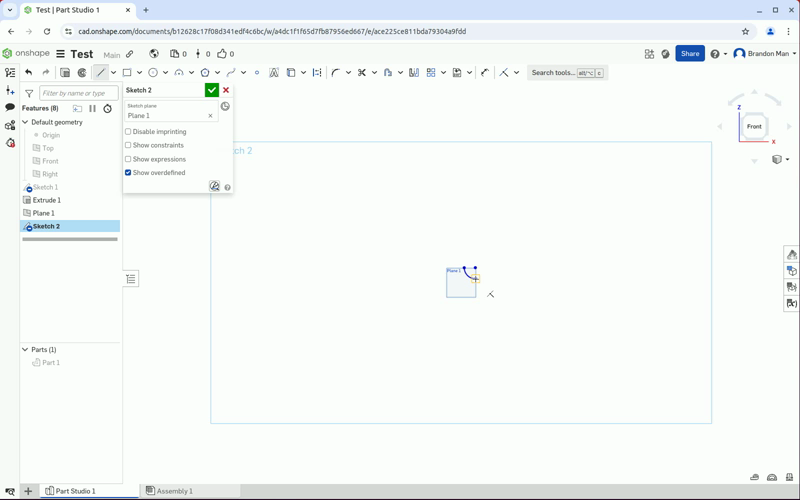
key_down(shift)
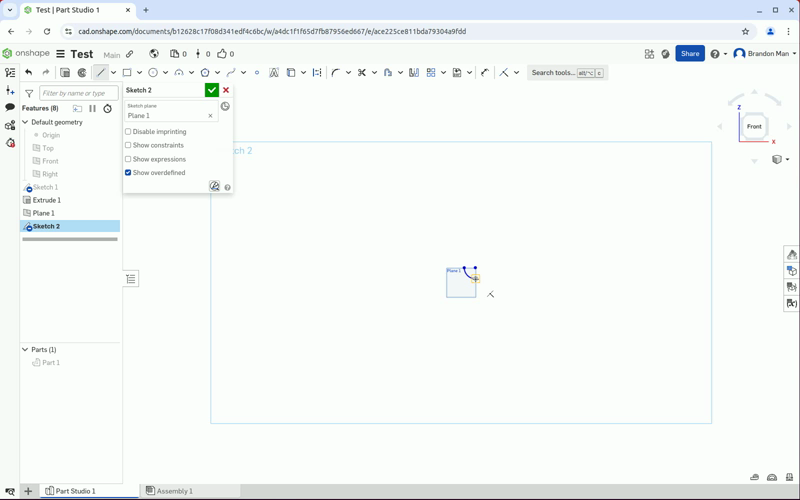
mouse_move(558, 278)
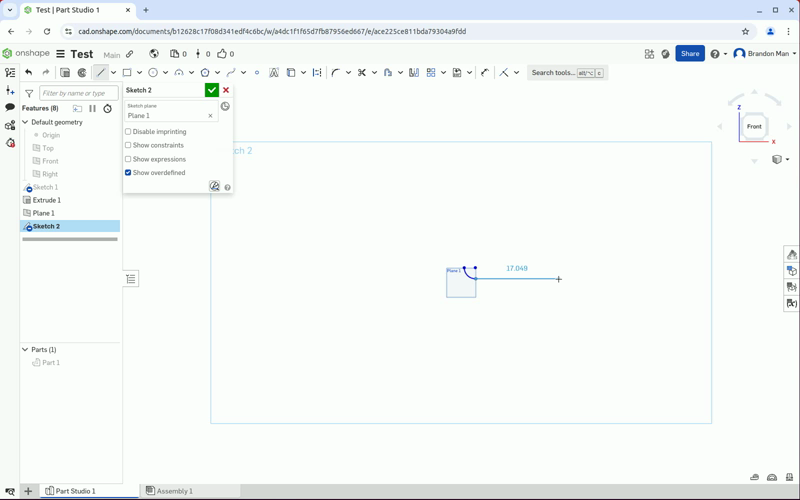
click(558, 278)
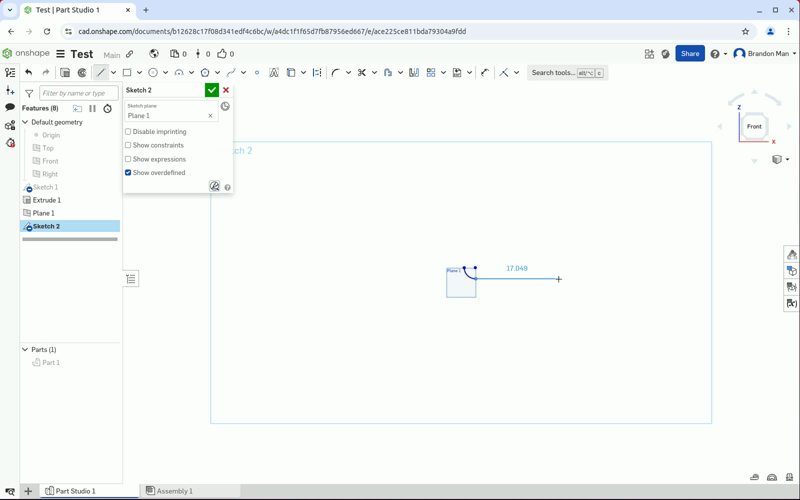
key_up(shift)
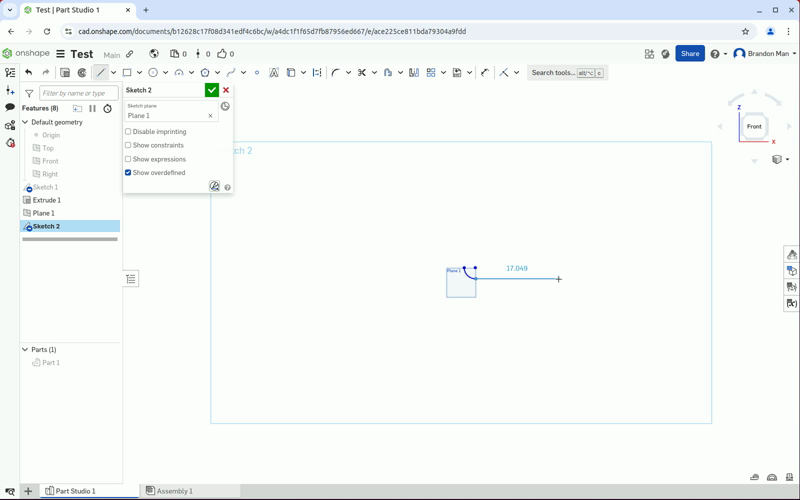
key(esc)
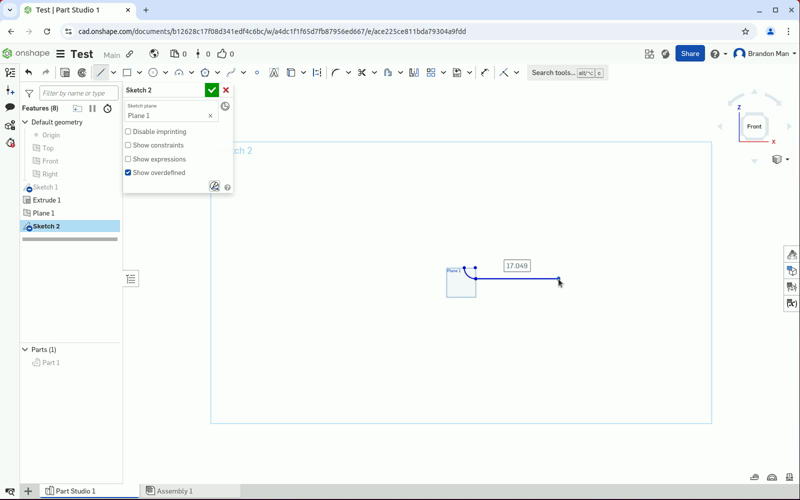
key(a)
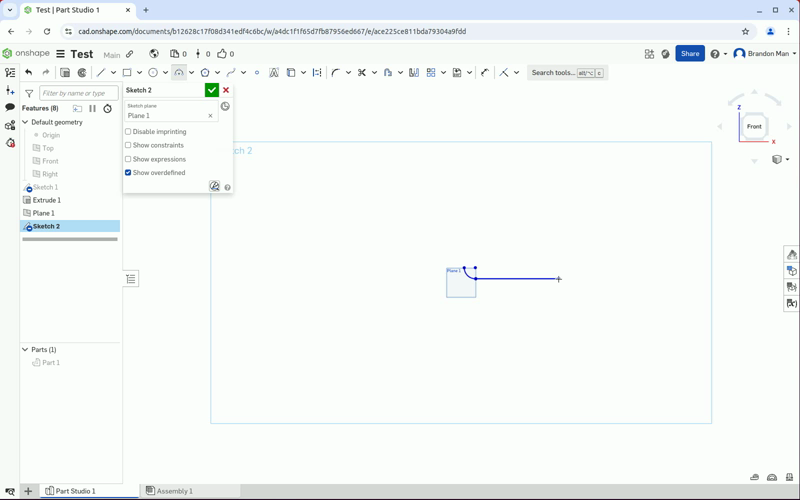
mouse_move(558, 278)
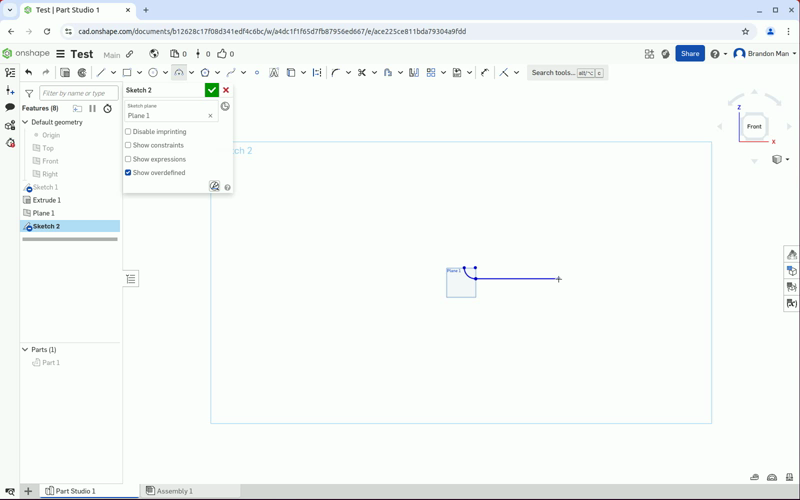
click(558, 278)
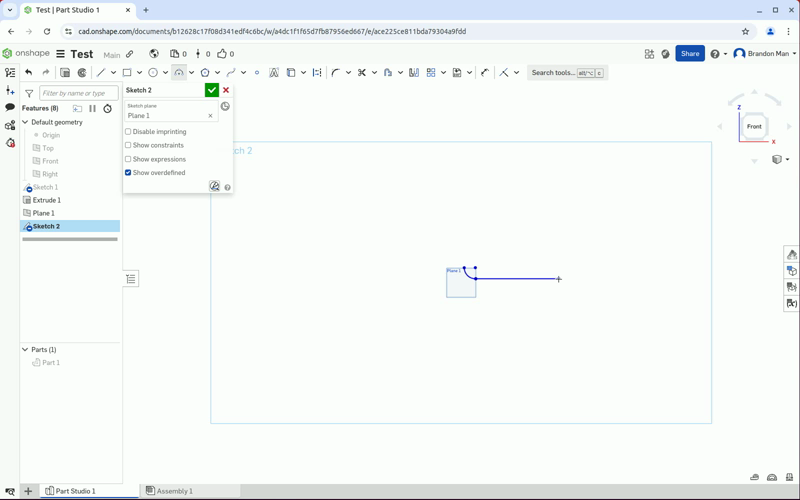
key_down(shift)
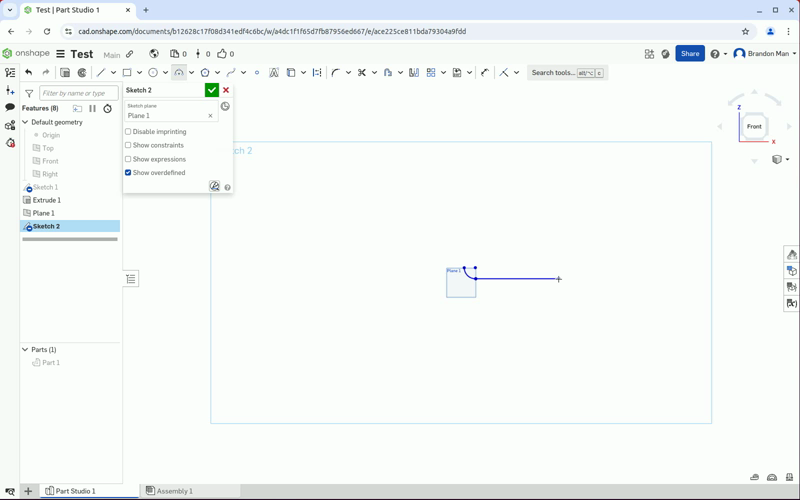
mouse_move(569, 267)
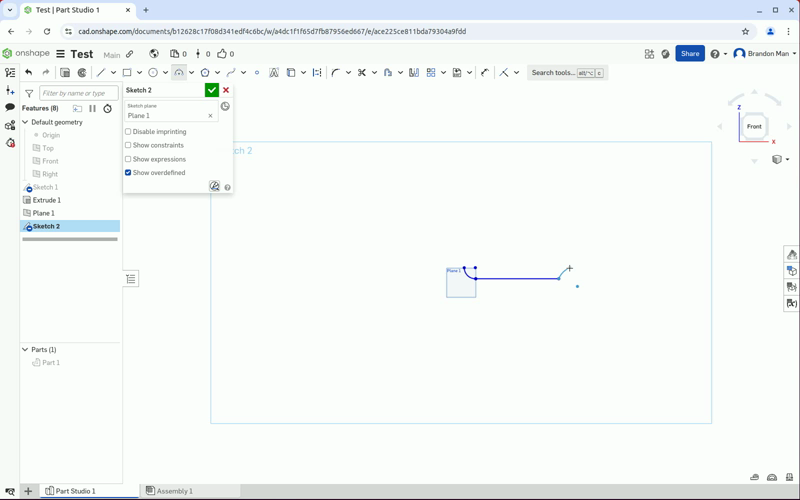
click(569, 267)
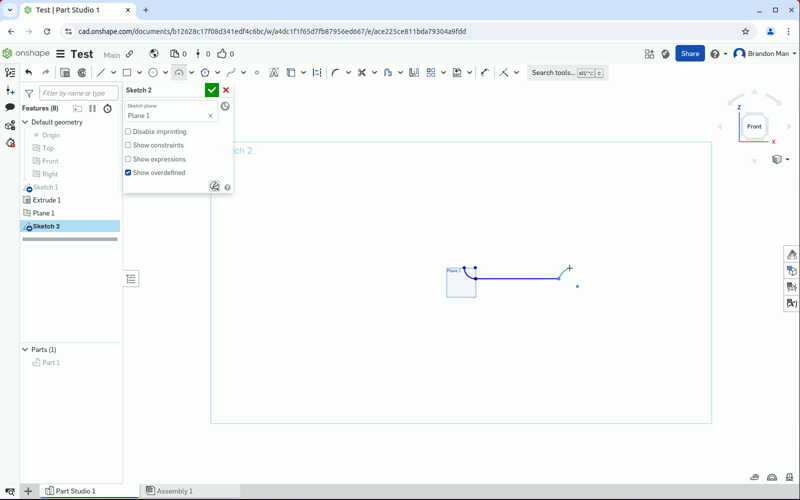
mouse_move(566, 275)
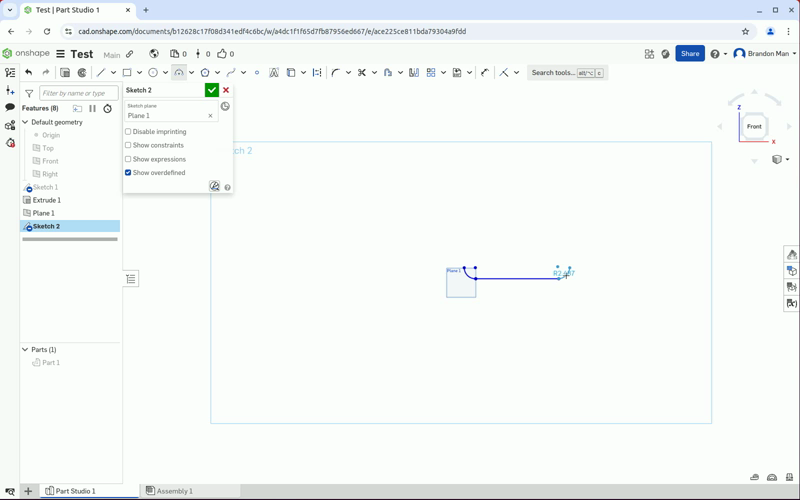
click(566, 275)
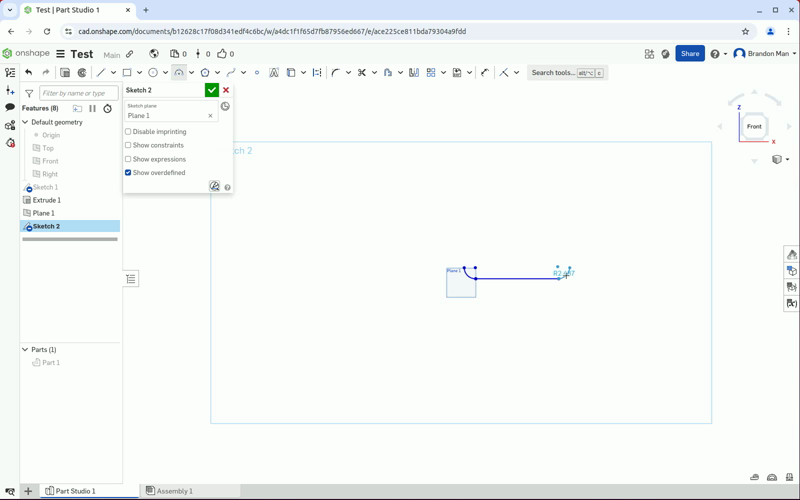
key_up(shift)
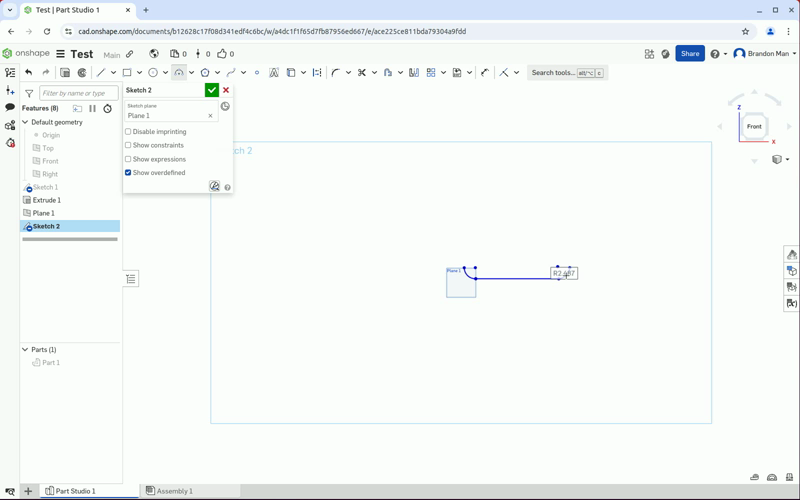
key(esc)
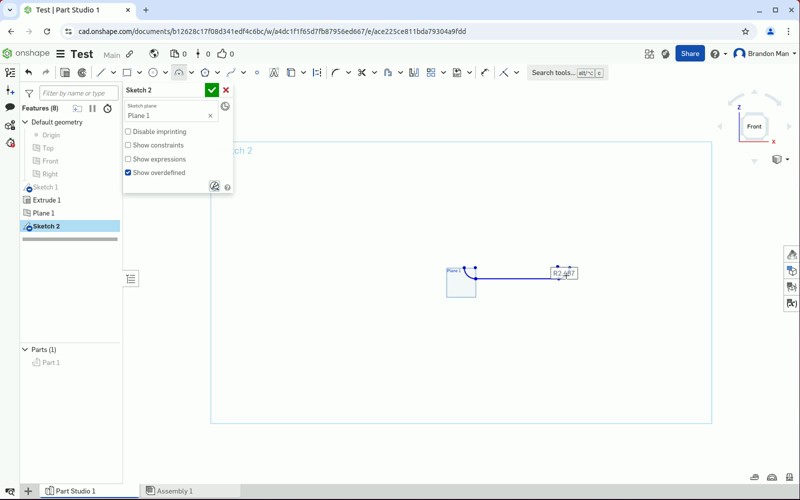
key(l)
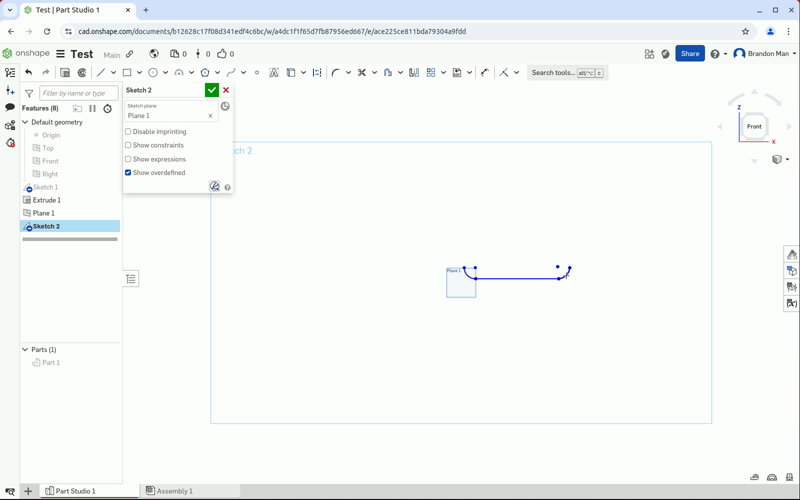
mouse_move(569, 267)
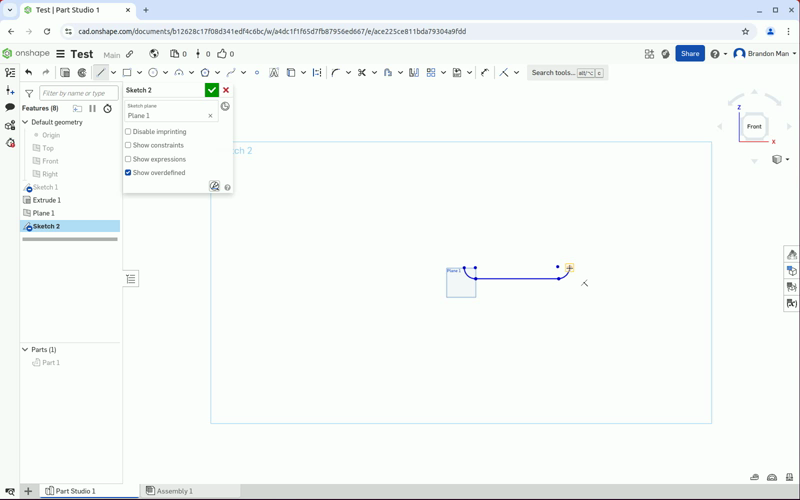
click(569, 267)
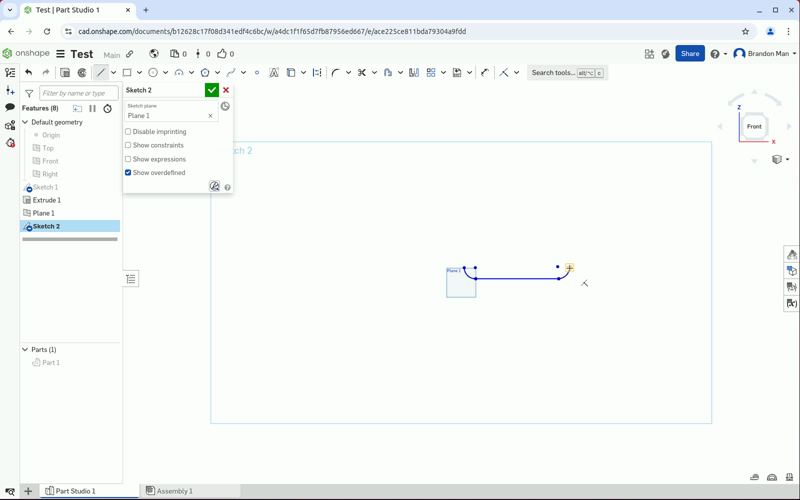
key_down(shift)
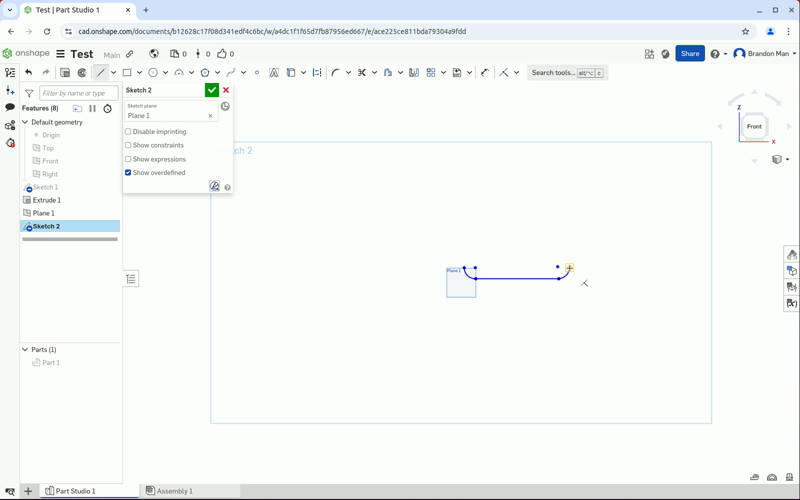
mouse_move(569, 184)
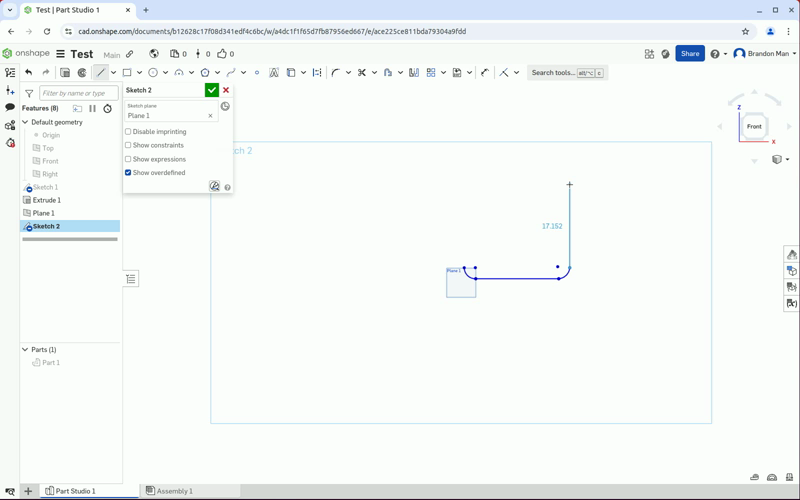
click(569, 184)
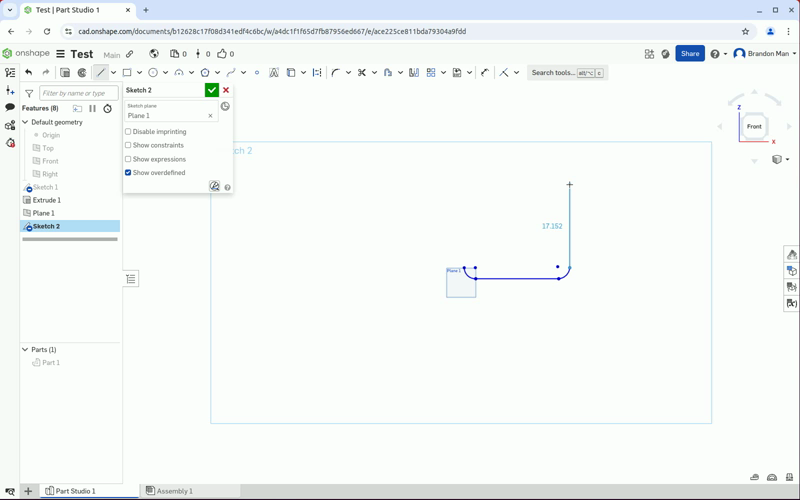
key_up(shift)
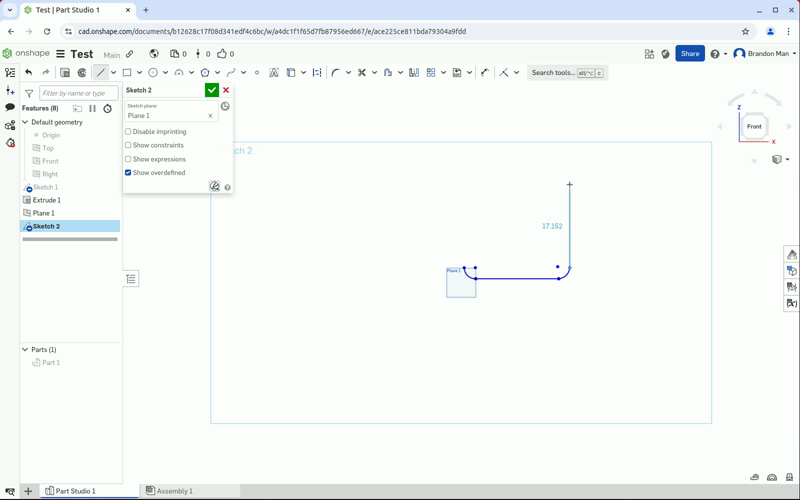
key(esc)
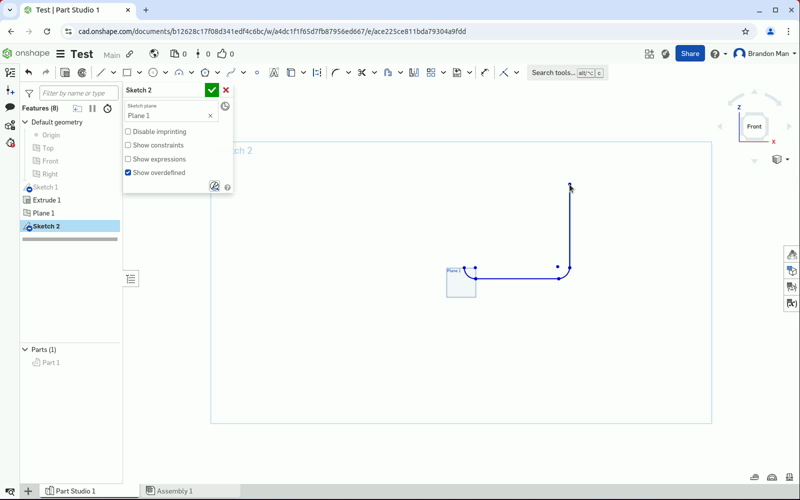
key(a)
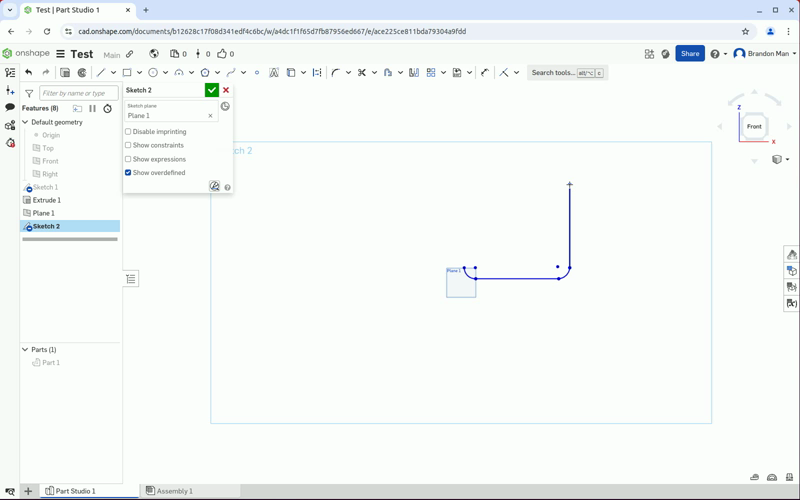
mouse_move(569, 184)
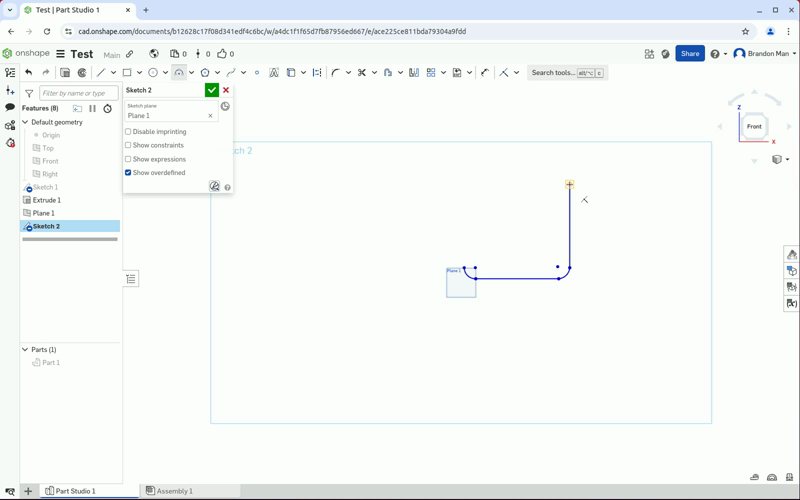
click(569, 184)
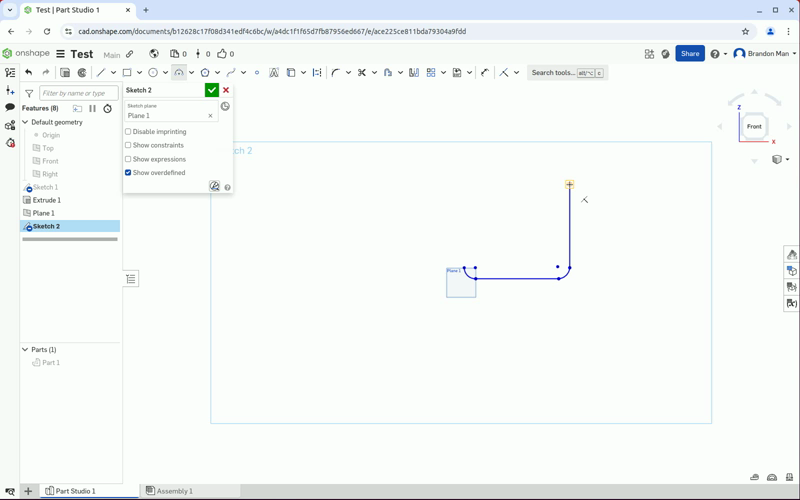
key_down(shift)
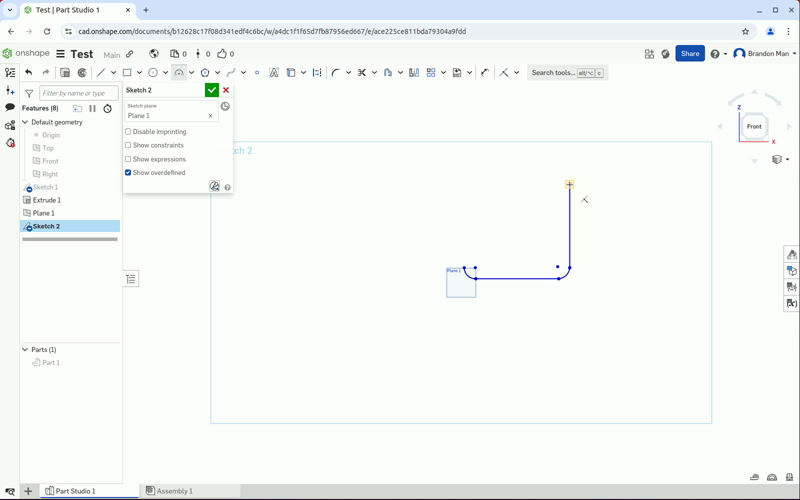
mouse_move(558, 173)
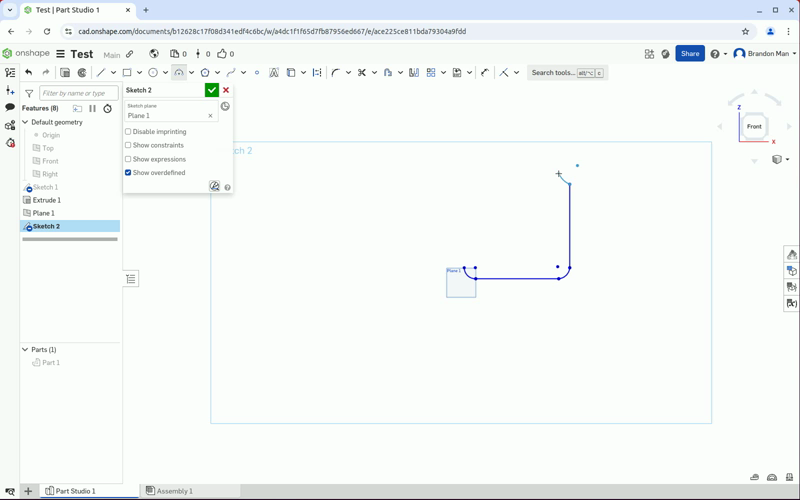
click(558, 173)
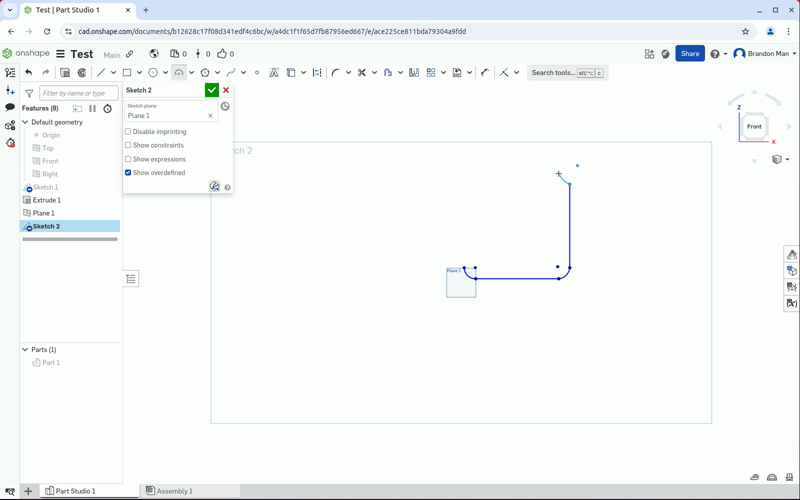
mouse_move(566, 176)
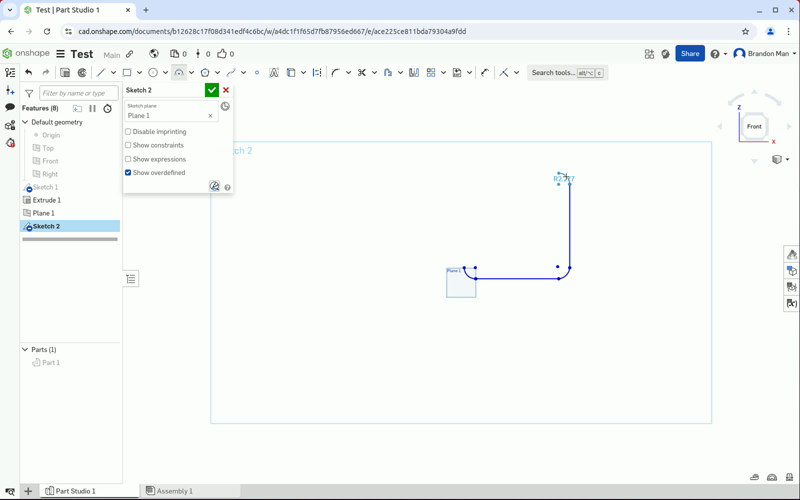
click(566, 176)
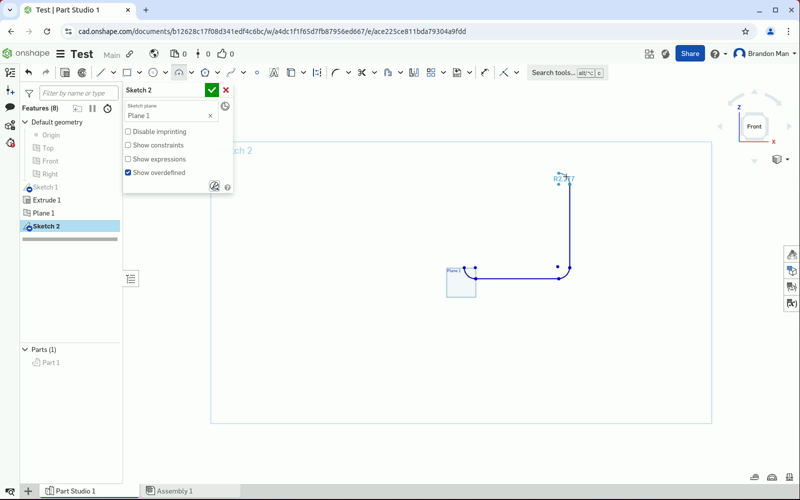
key_up(shift)
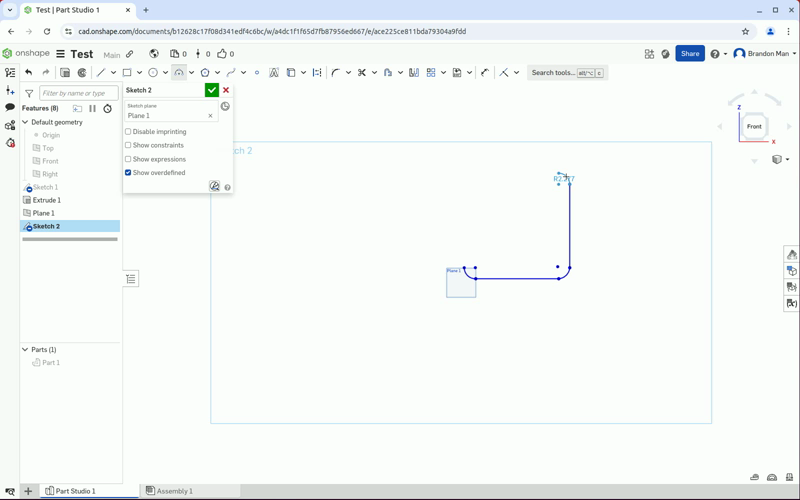
key(esc)
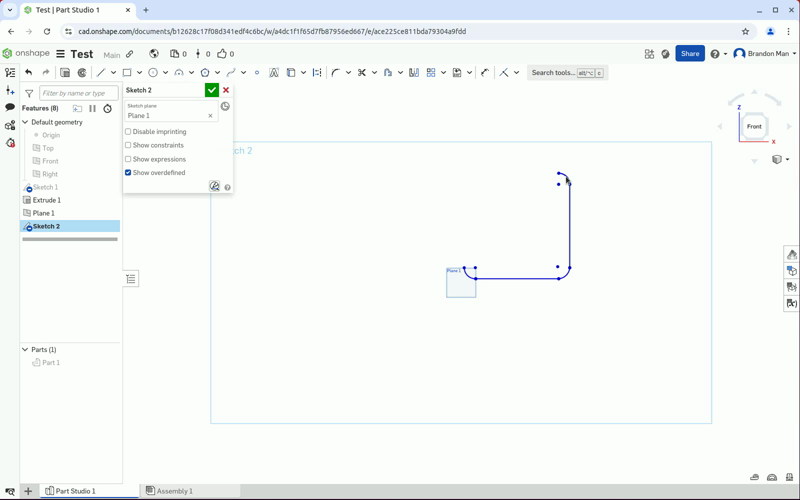
key(l)
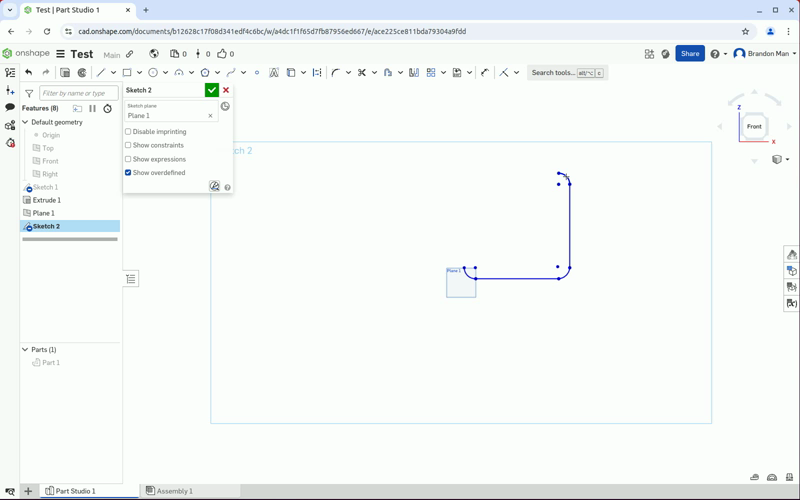
mouse_move(558, 173)
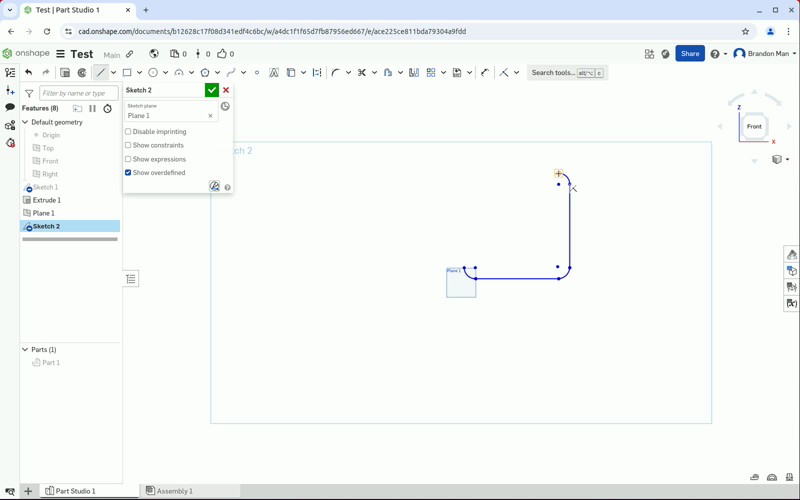
click(558, 173)
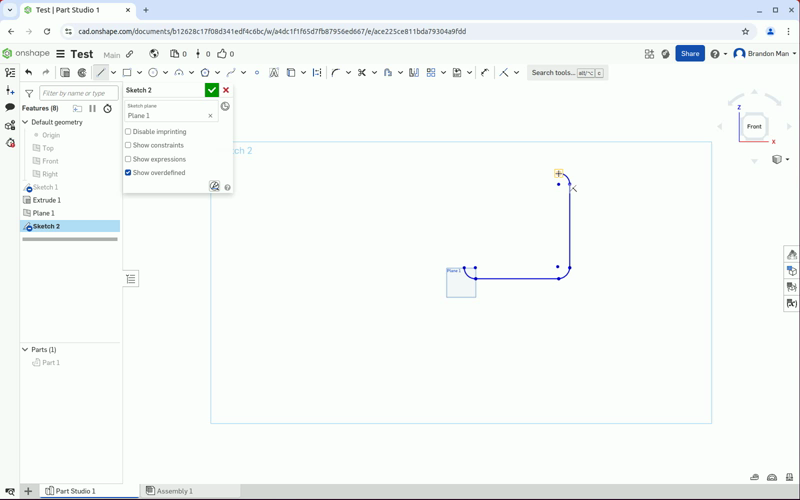
key_down(shift)
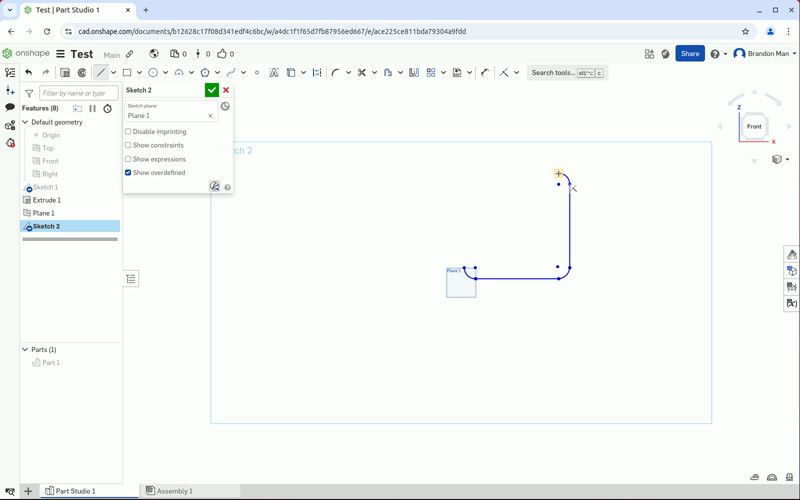
mouse_move(475, 173)
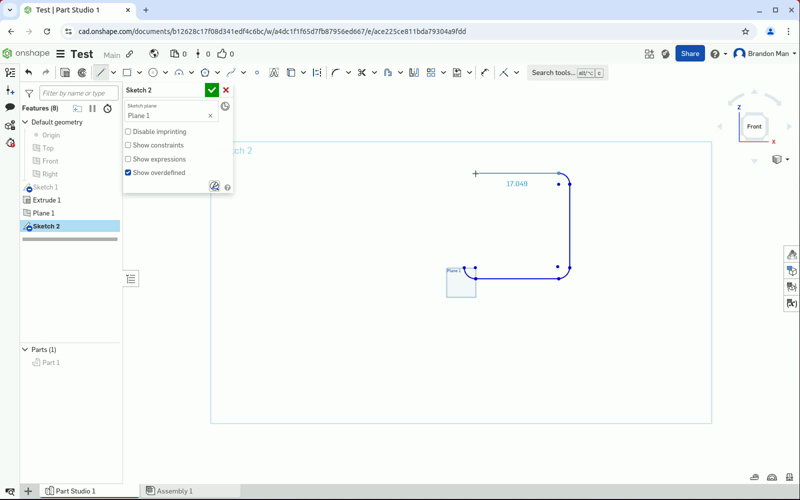
click(475, 173)
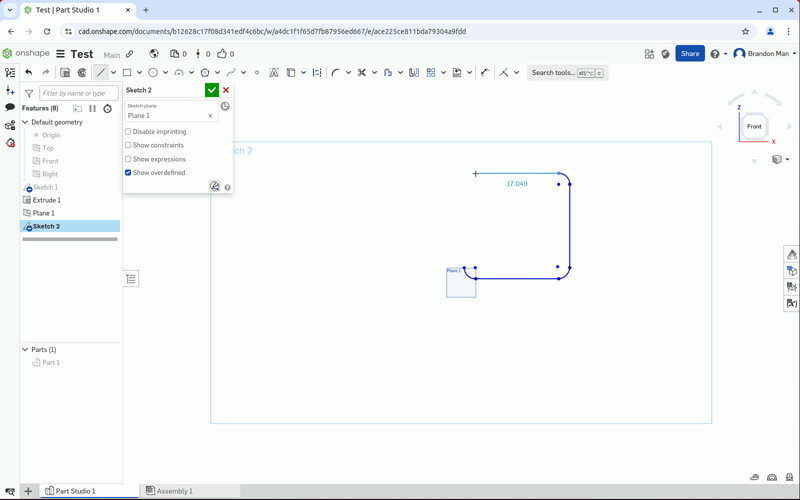
key_up(shift)
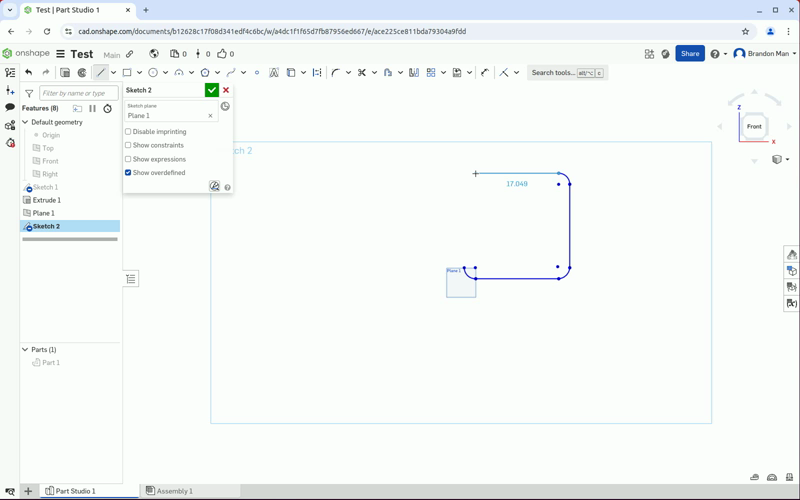
key(esc)
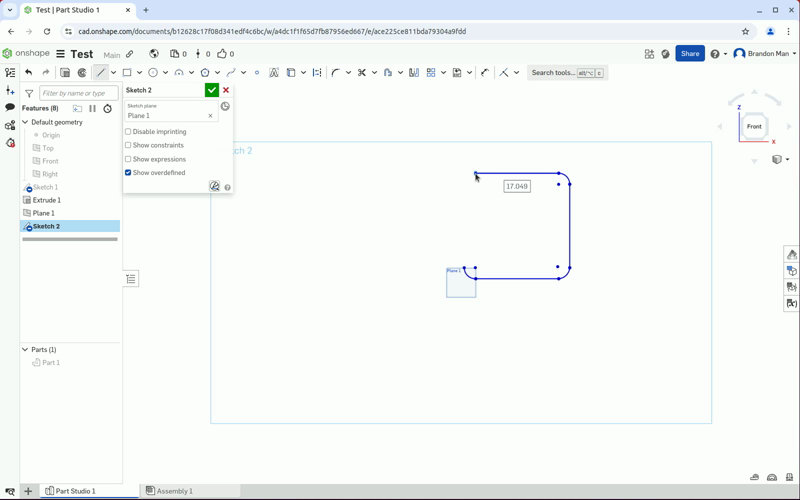
key(a)
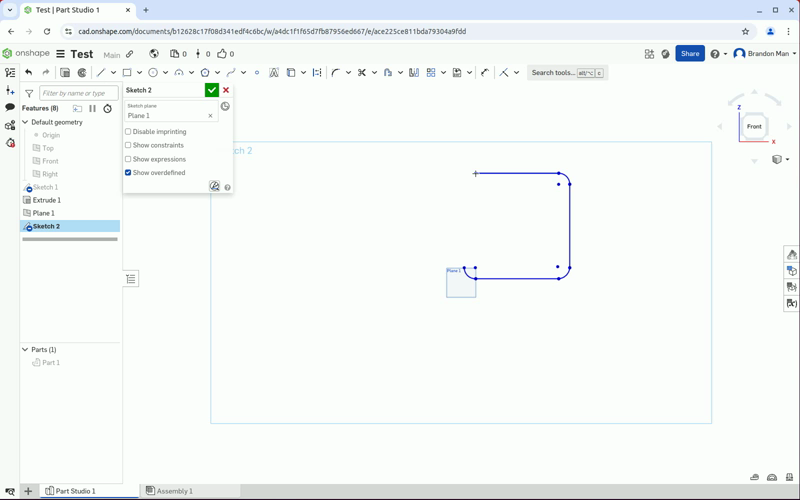
mouse_move(475, 173)
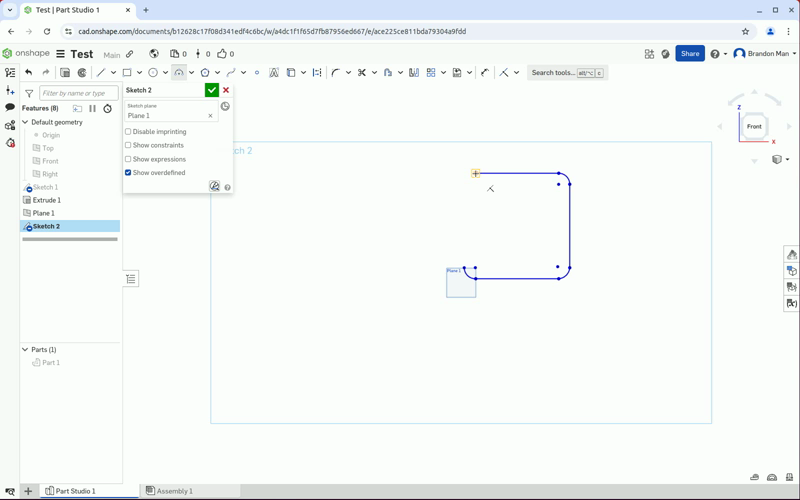
click(475, 173)
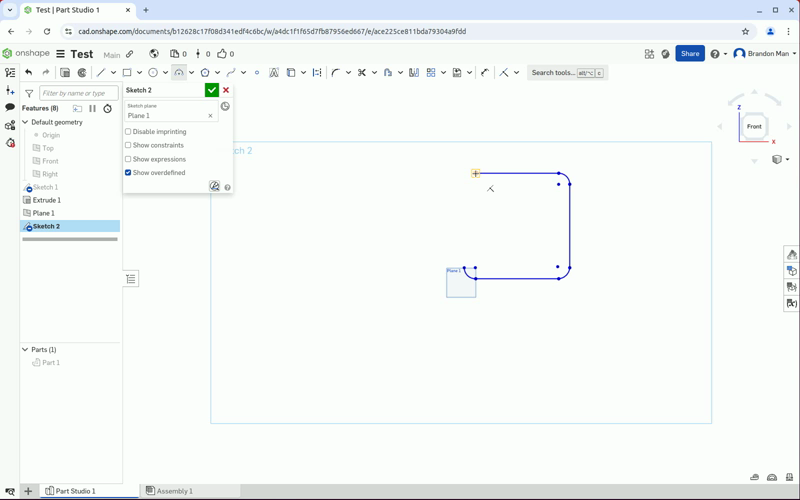
key_down(shift)
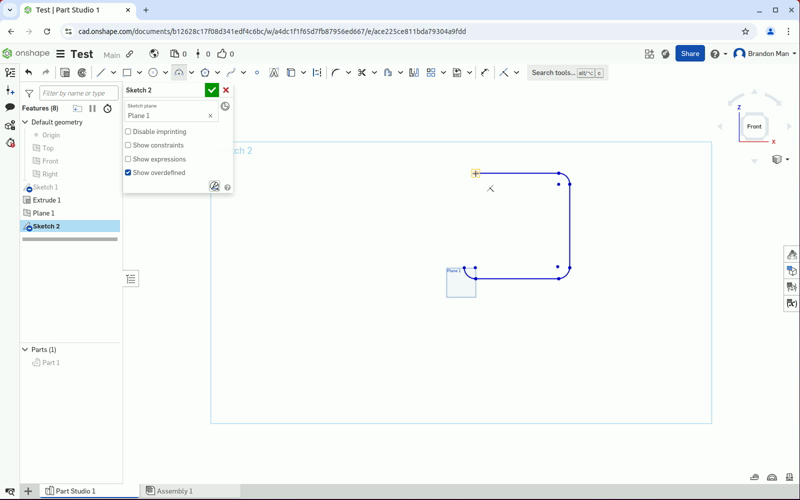
mouse_move(464, 184)
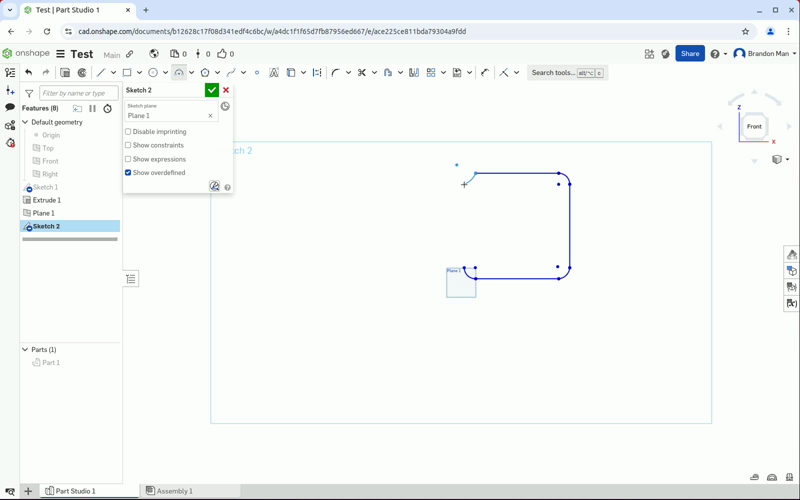
click(464, 184)
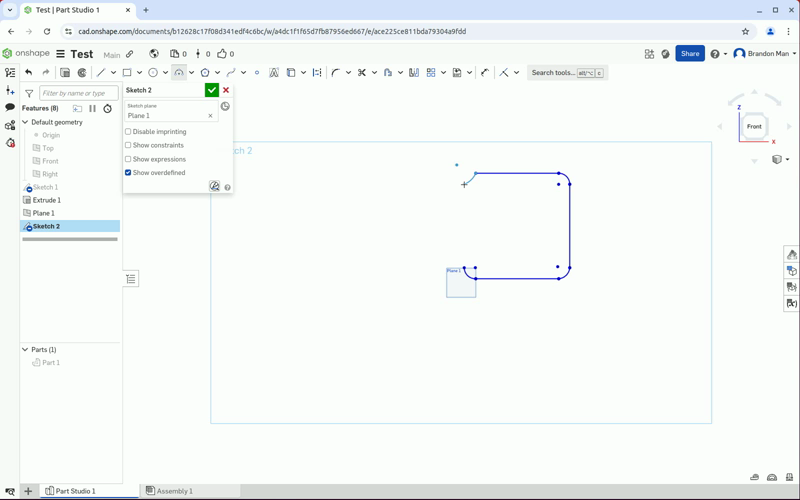
mouse_move(467, 176)
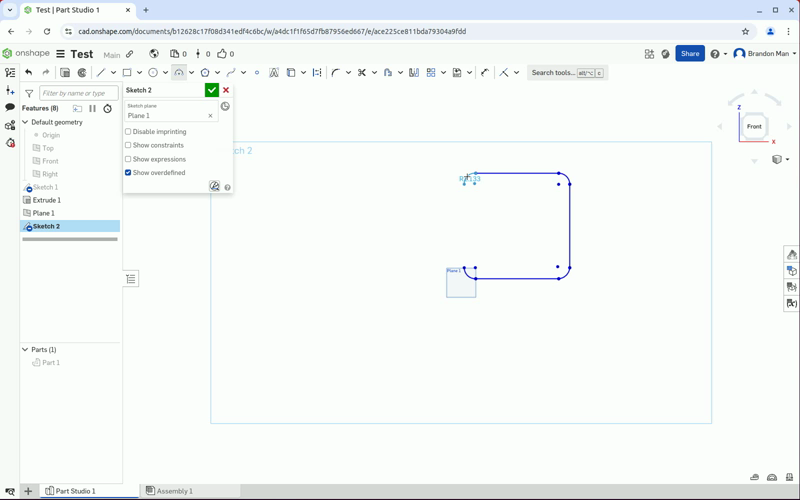
click(467, 176)
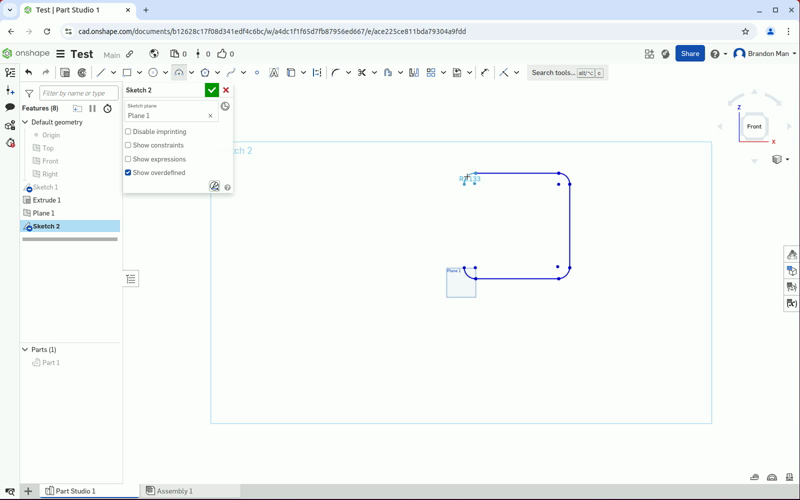
key_up(shift)
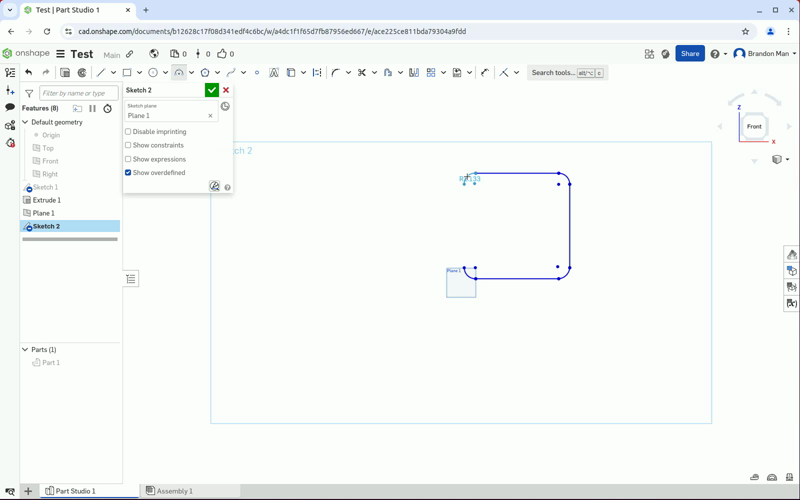
key(esc)
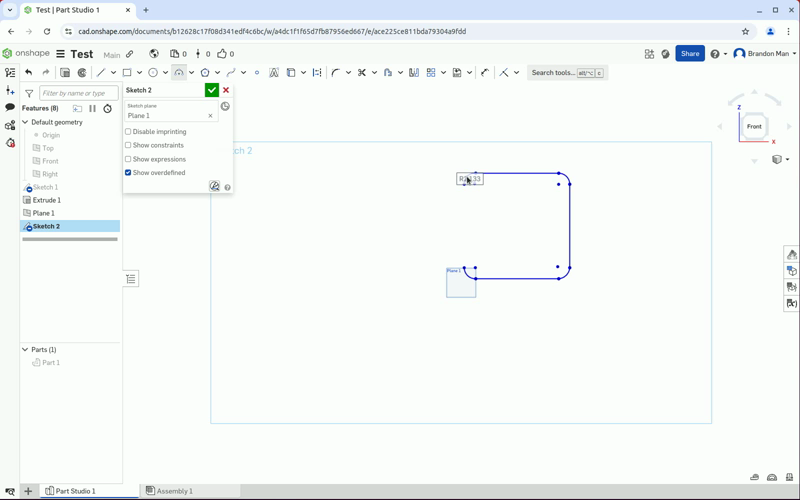
key(l)
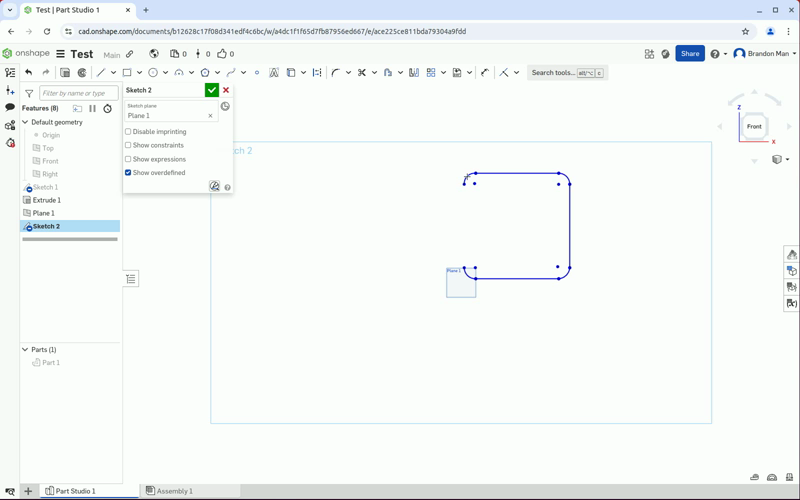
mouse_move(464, 184)
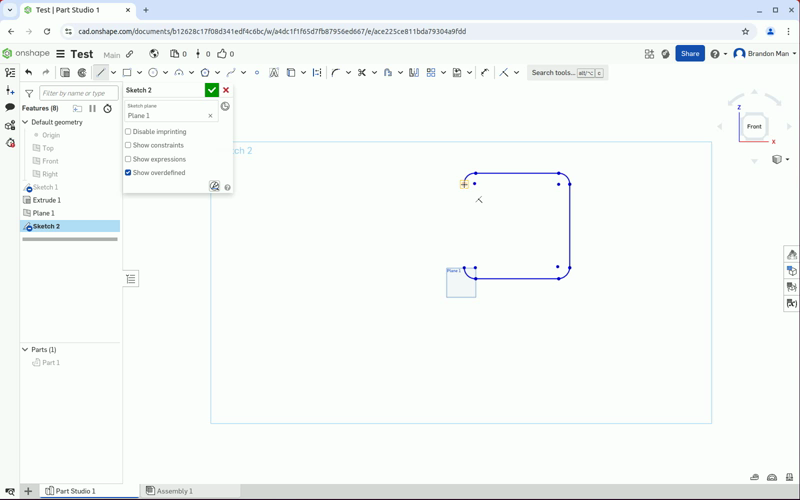
click(464, 184)
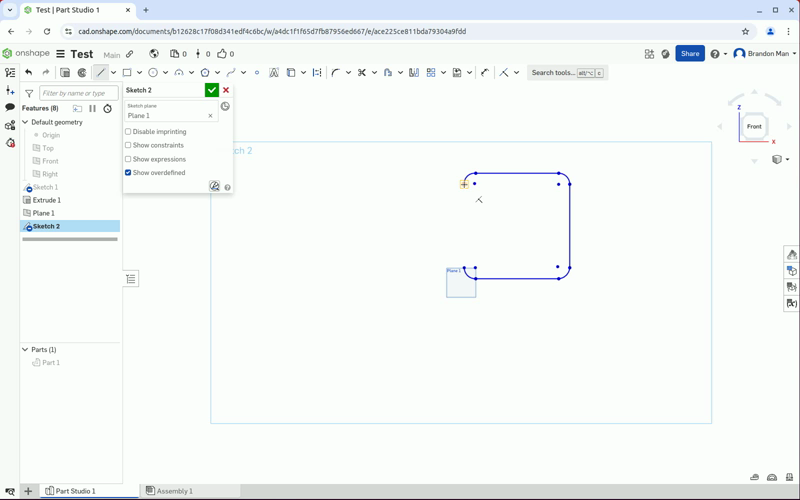
key_down(shift)
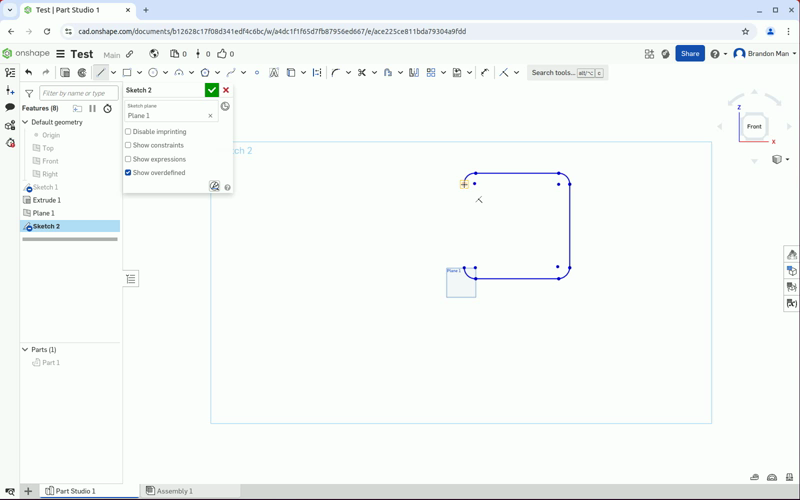
mouse_move(464, 267)
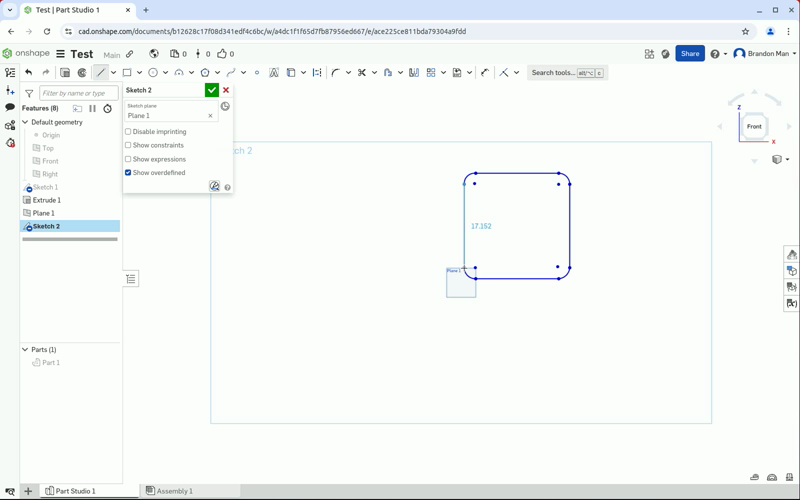
key_up(shift)
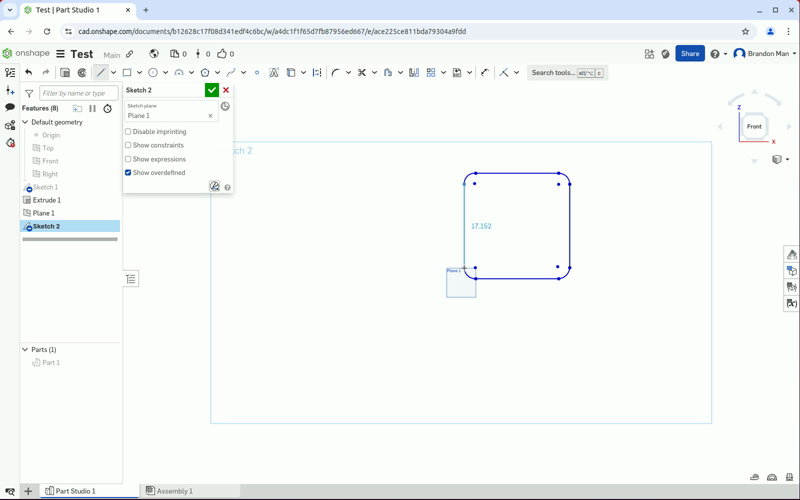
click(464, 267)
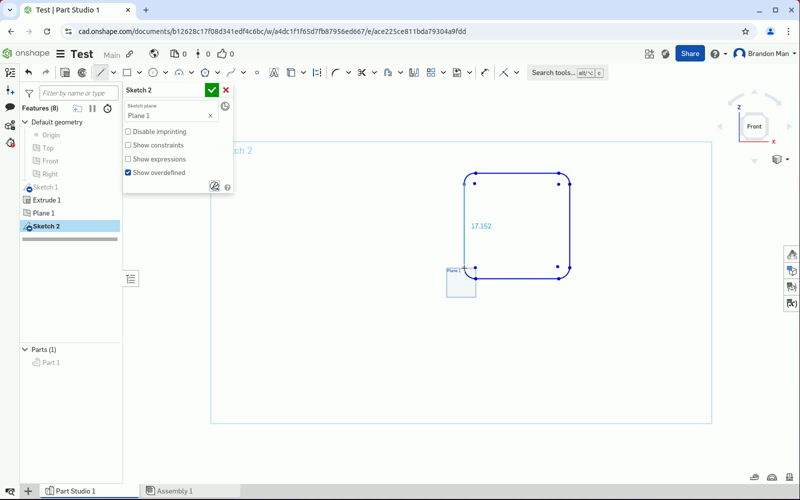
key(esc)
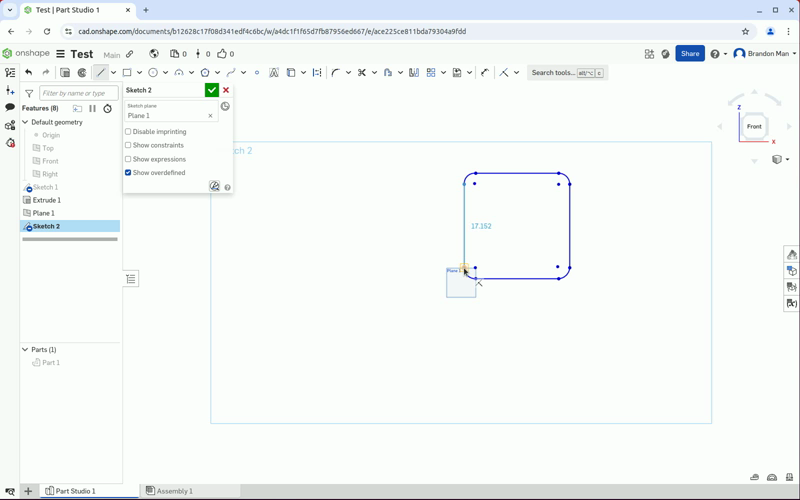
mouse_move(545, 266)
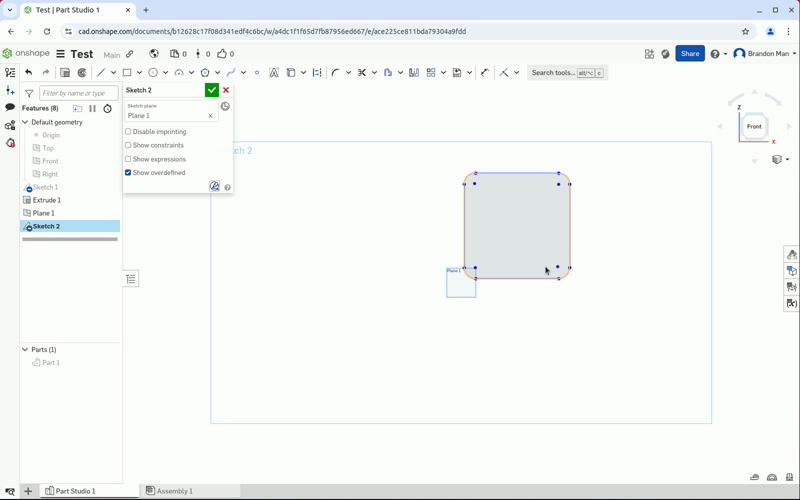
click(545, 266)
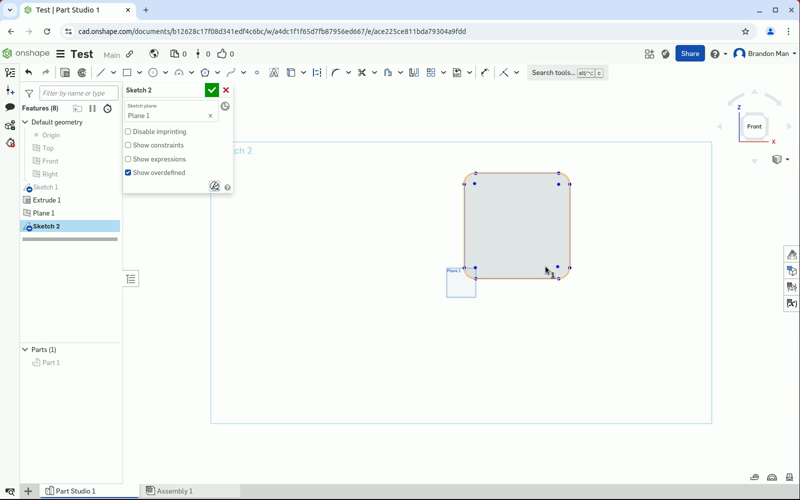
mouse_move(73, 352)
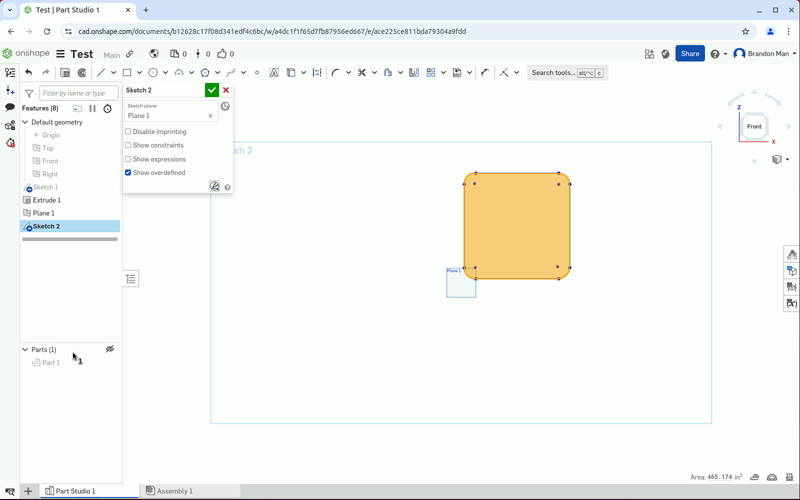
key(shift+y)
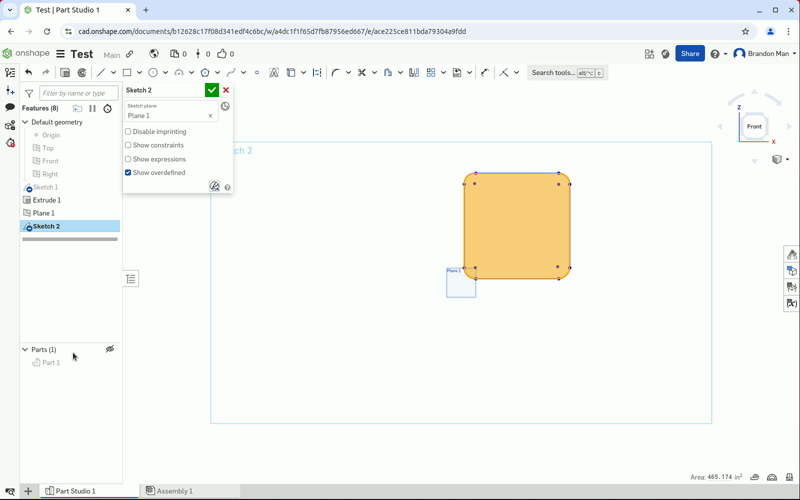
key(shift+e)
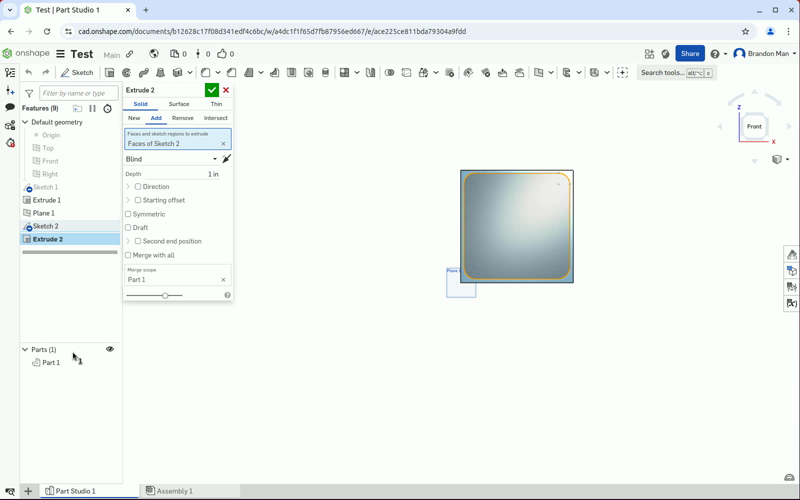
mouse_move(143, 106)
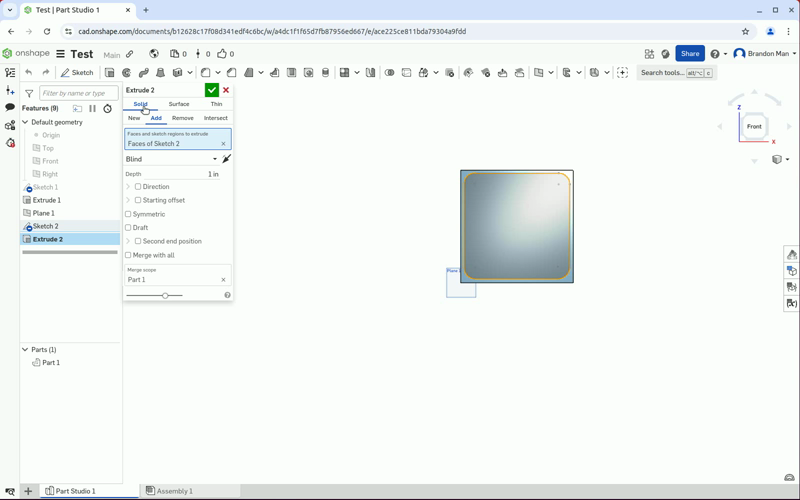
click(143, 106)
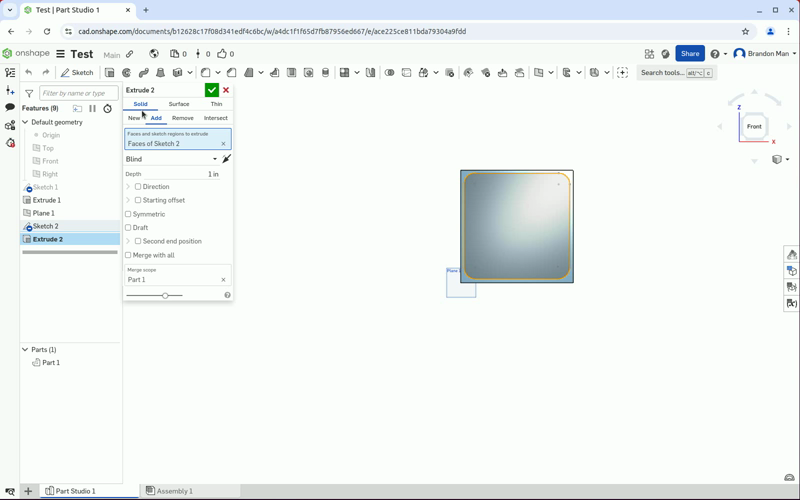
mouse_move(137, 120)
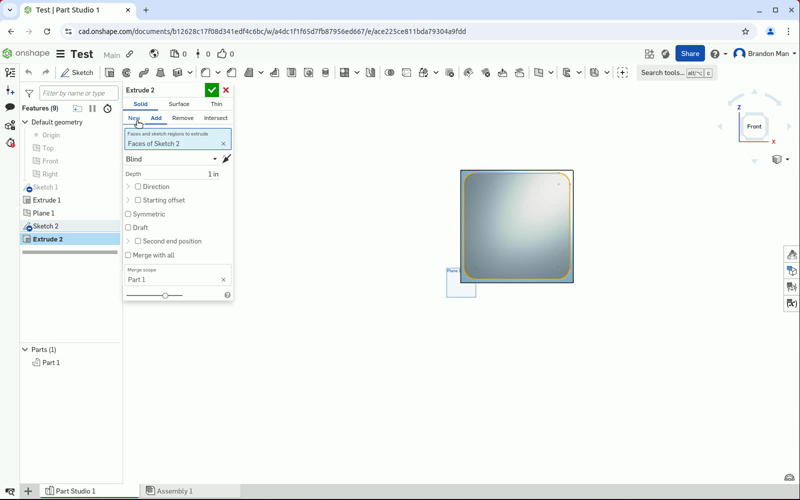
click(137, 120)
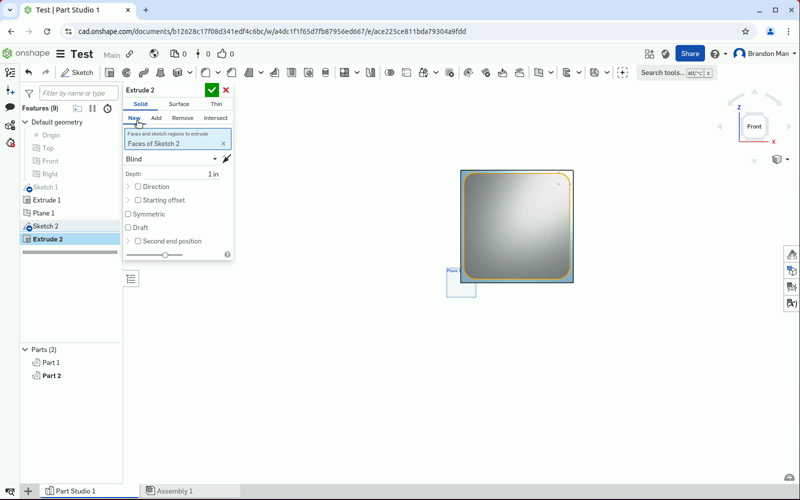
key(tab, 4)
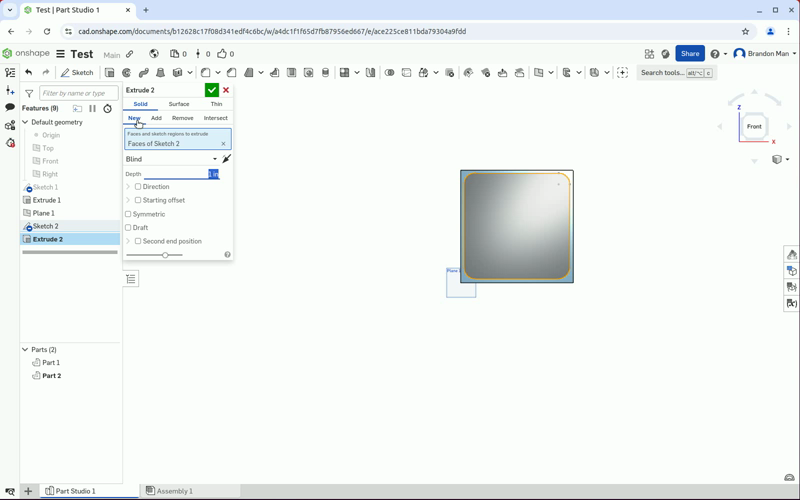
text(1.926)
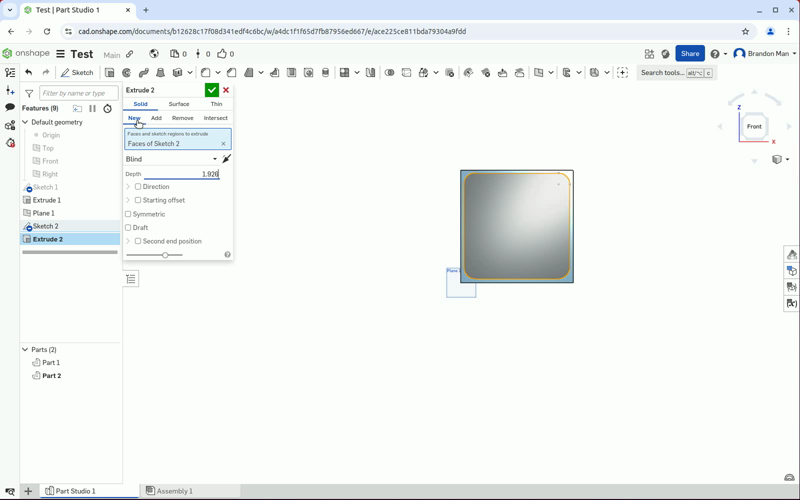
key(enter)
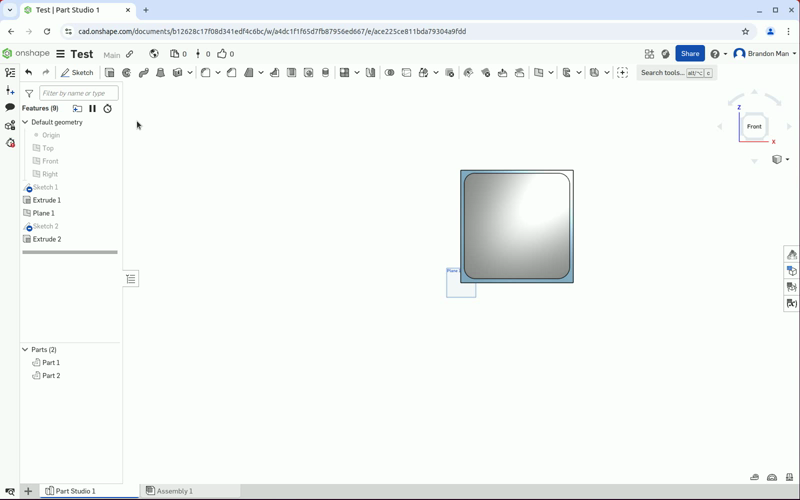
key(shift+h)
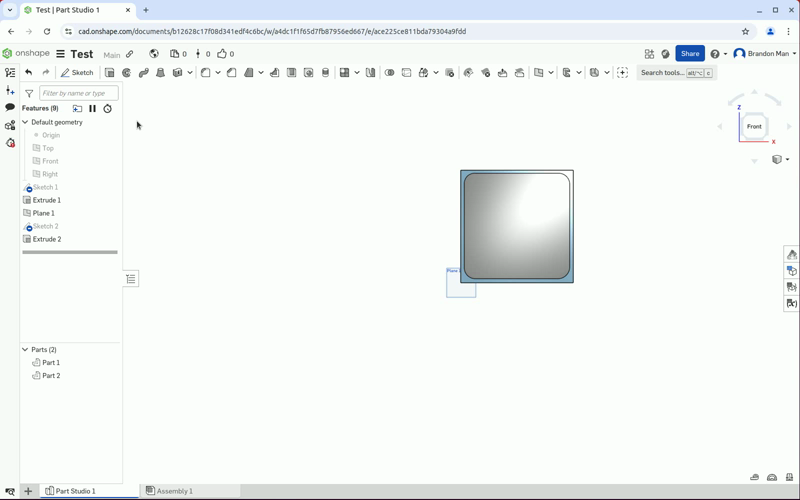
key(shift+h)
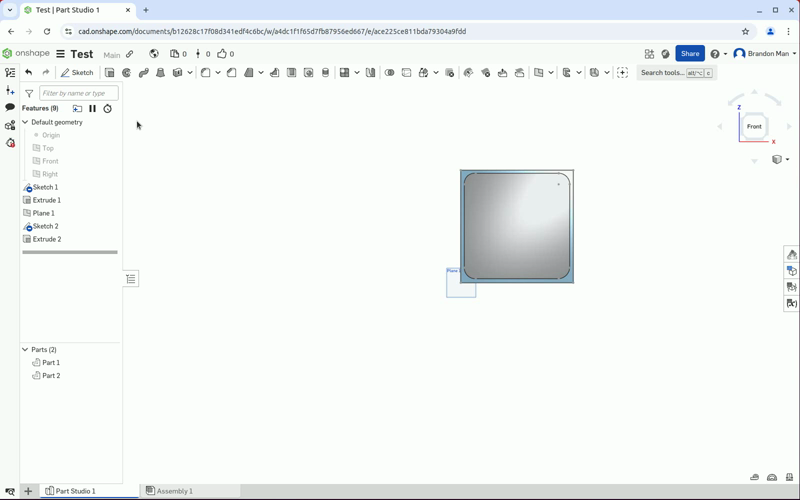
key(shift+7)
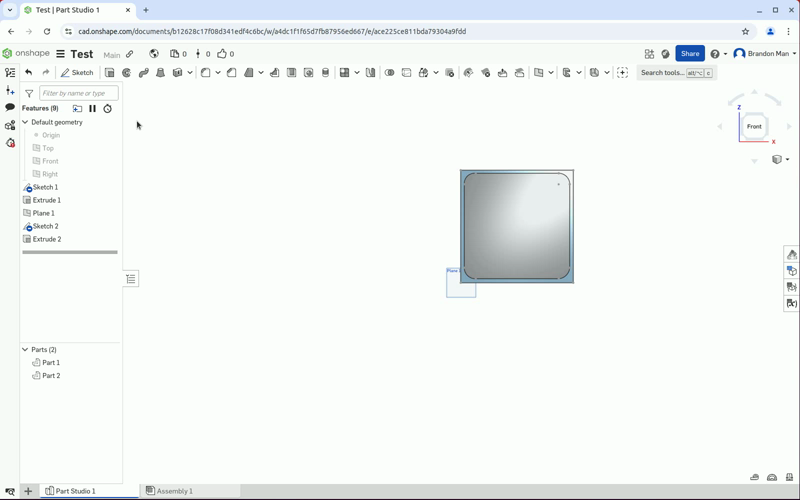
key(left, 2)
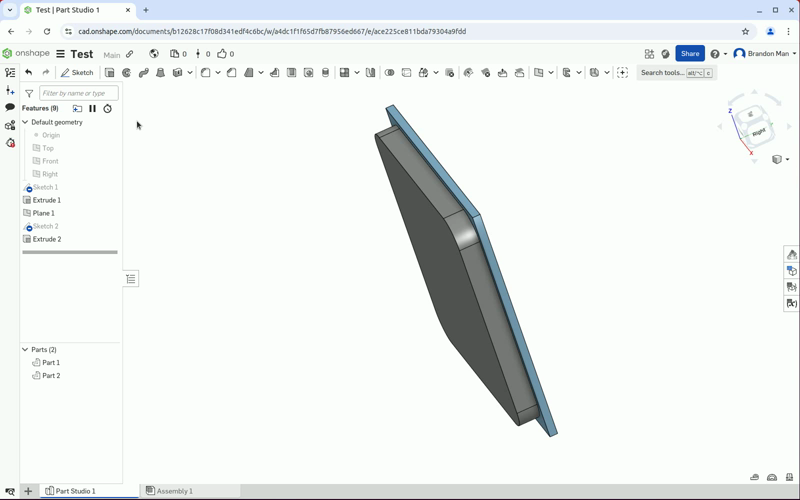
key(down, 2)
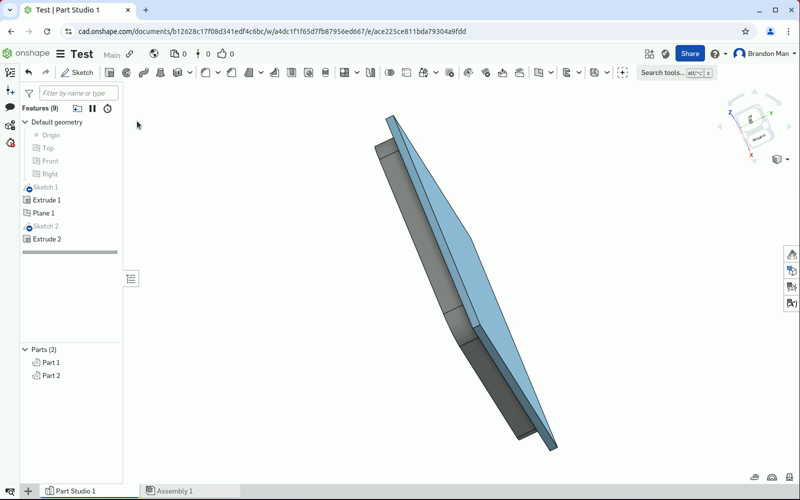
key(up, 2)
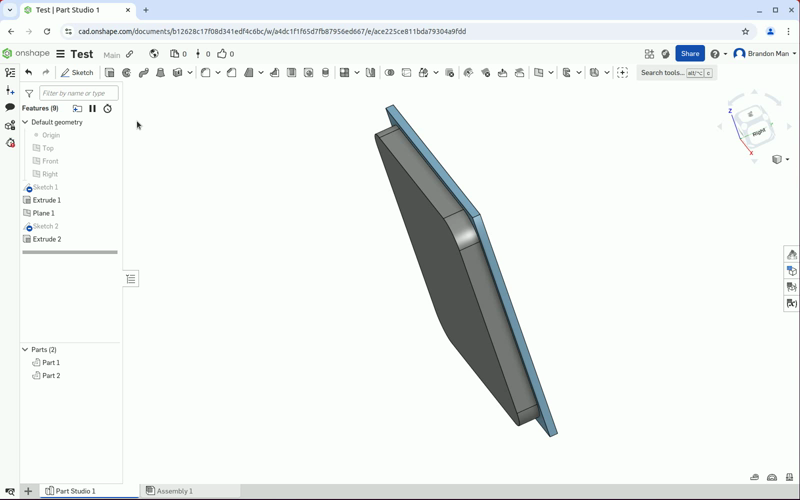
key(right, 2)
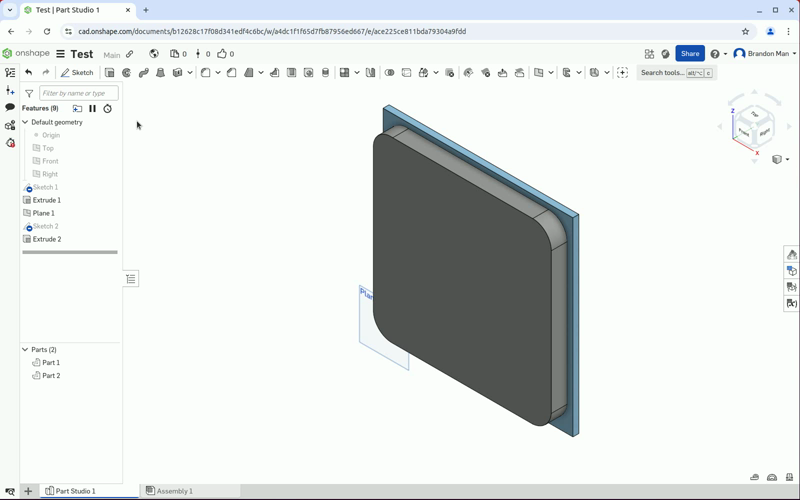
mouse_move(73, 189)
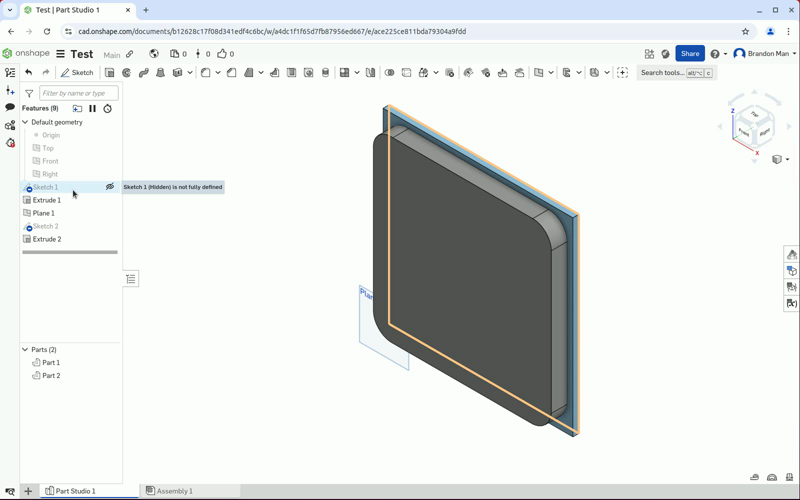
click(73, 189)